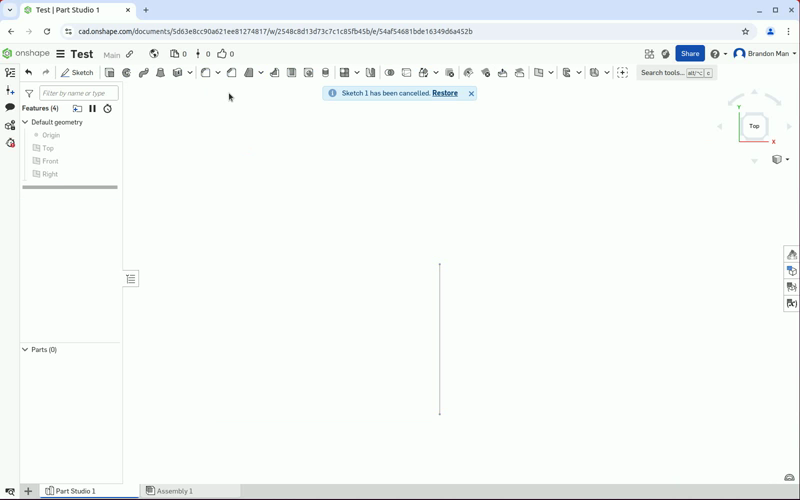
key(shift+h)
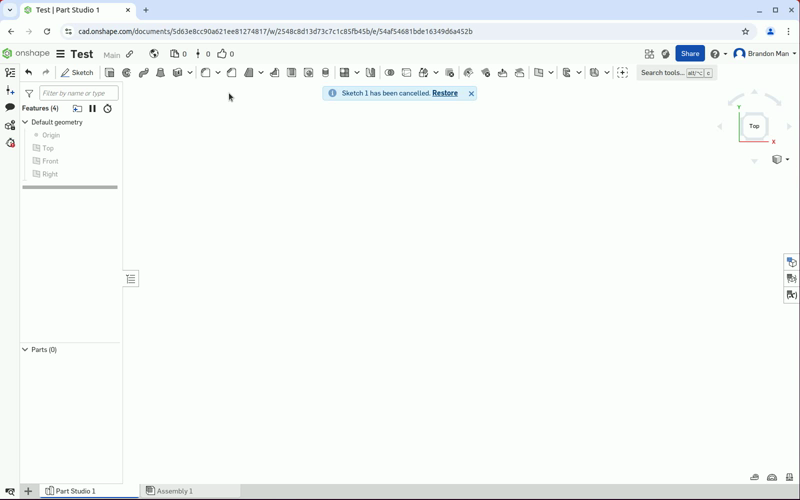
mouse_move(73, 352)
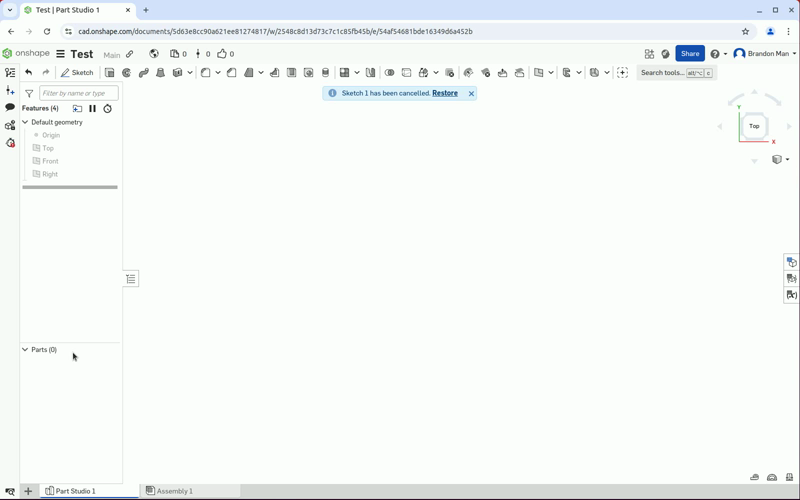
key(y)
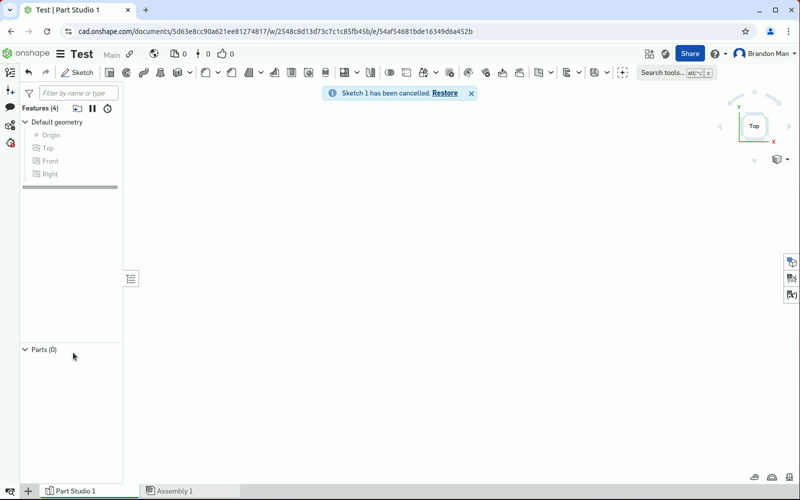
key(shift+p)
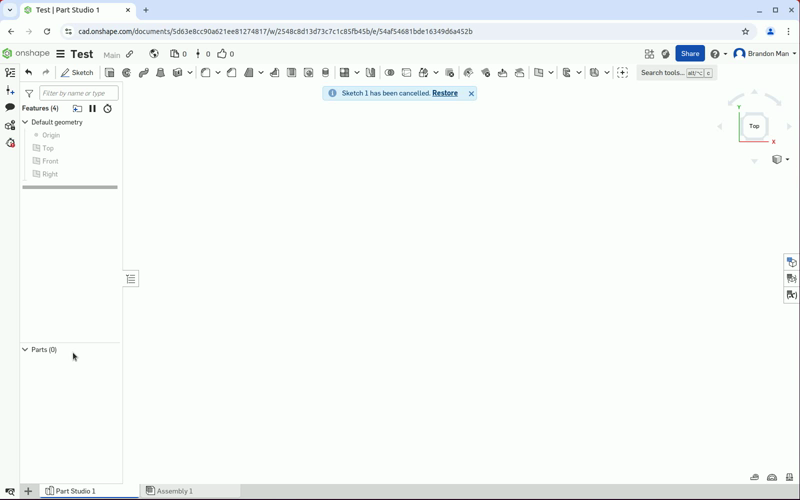
key(space)
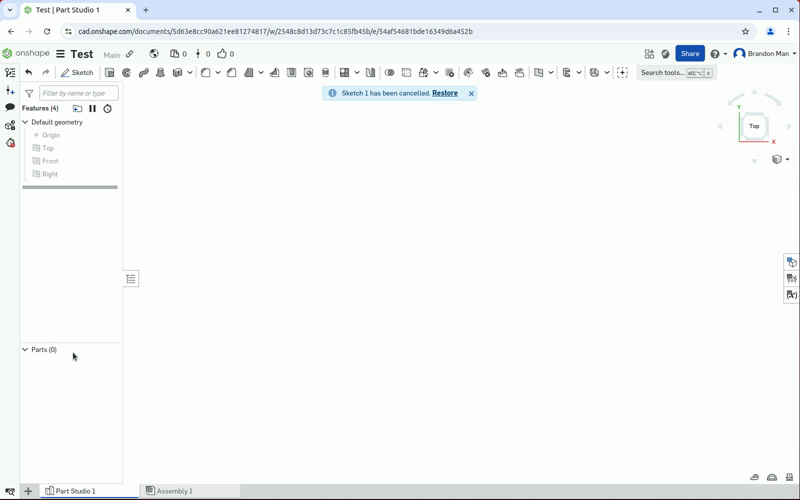
key_down(shift)
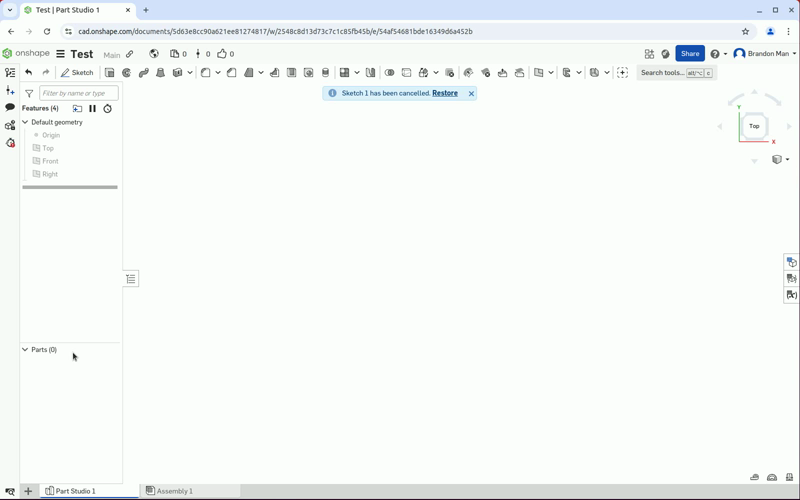
key(up)
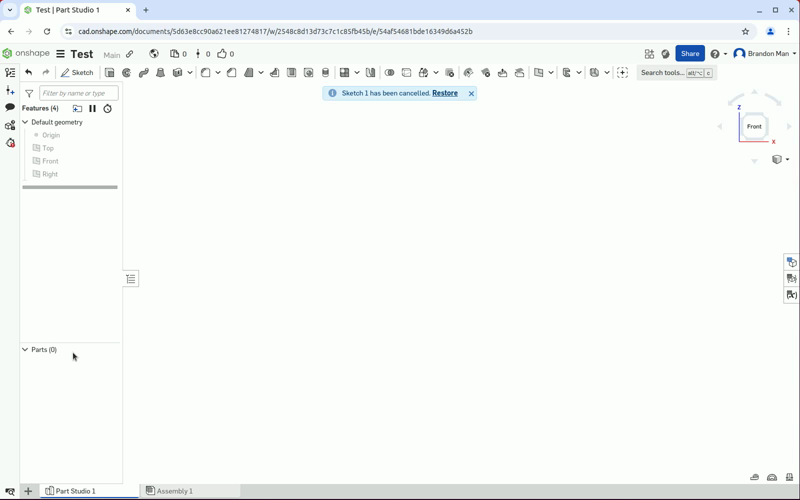
key_up(shift)
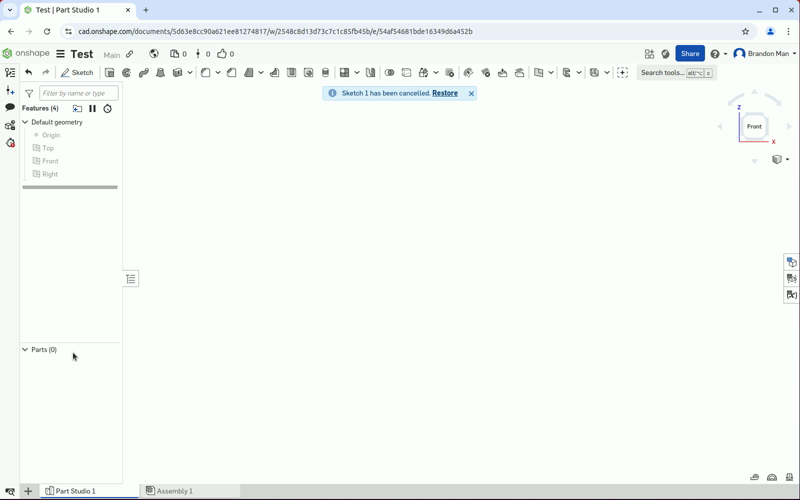
key(space)
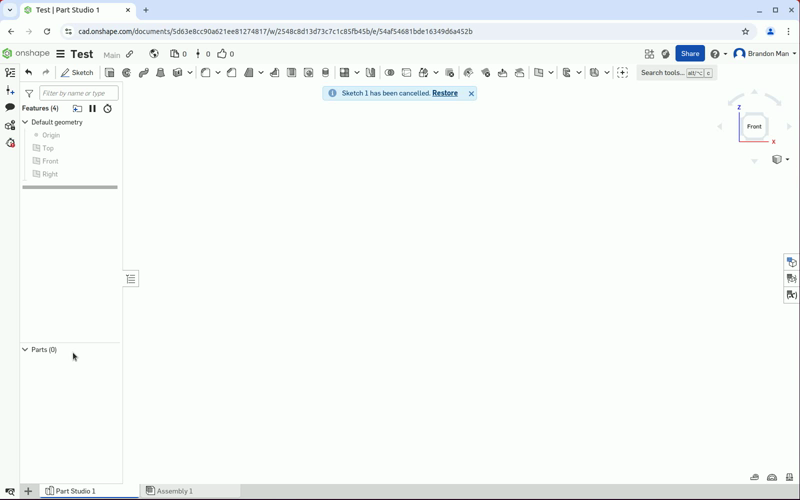
key_down(shift)
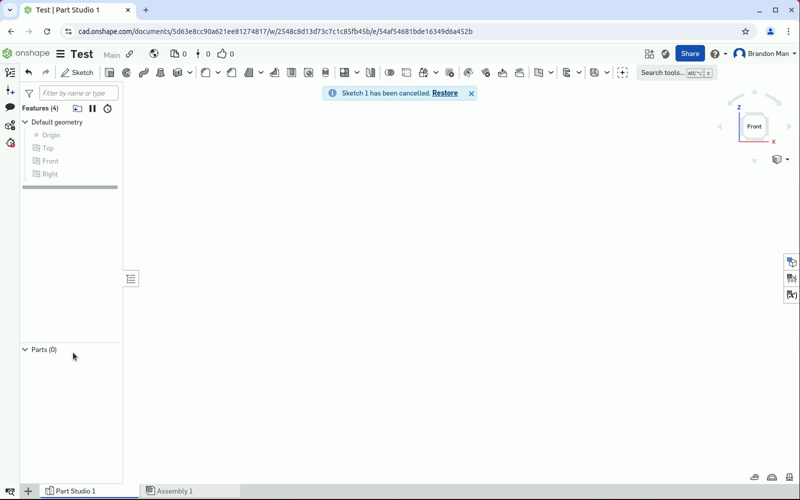
key(left)
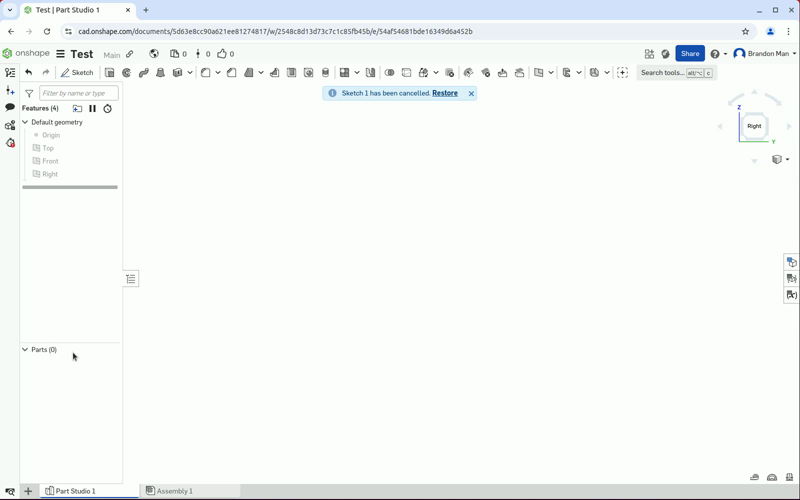
key_up(shift)
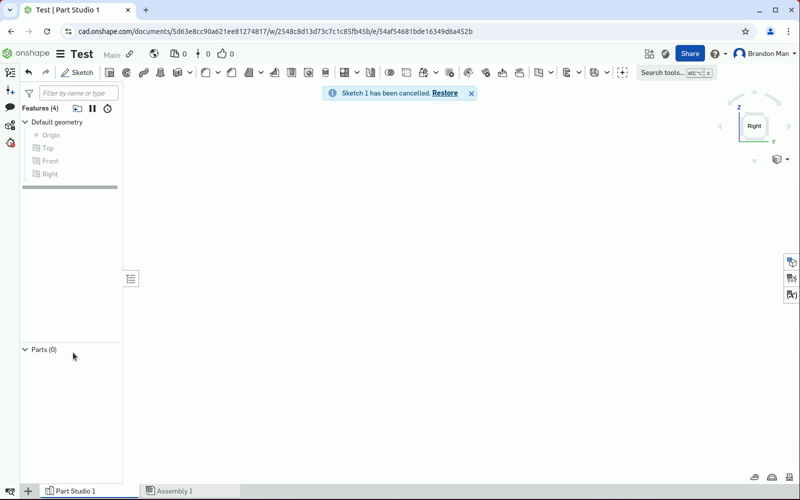
mouse_move(73, 352)
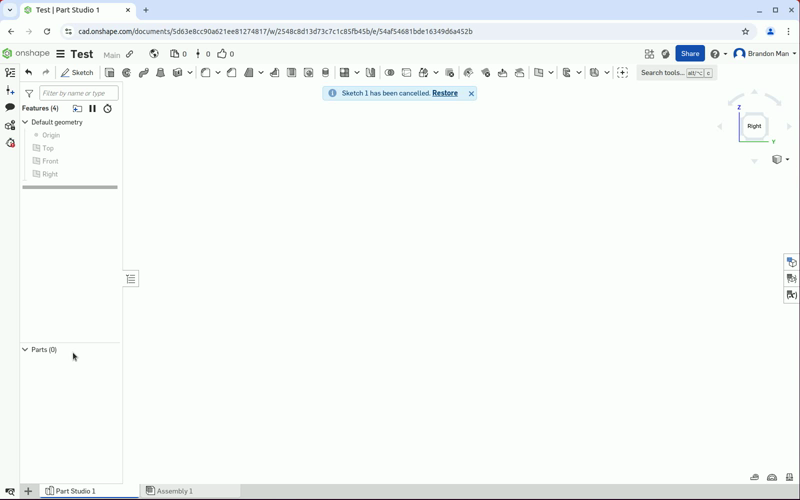
key(shift+y)
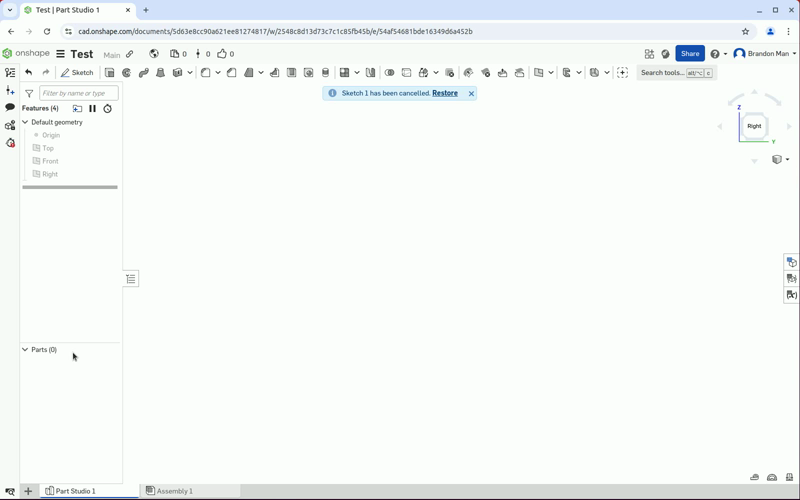
key(shift+s)
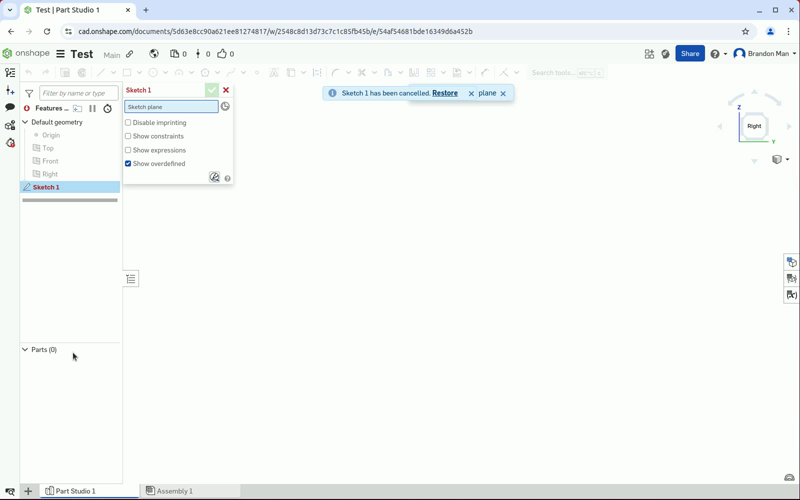
mouse_move(73, 176)
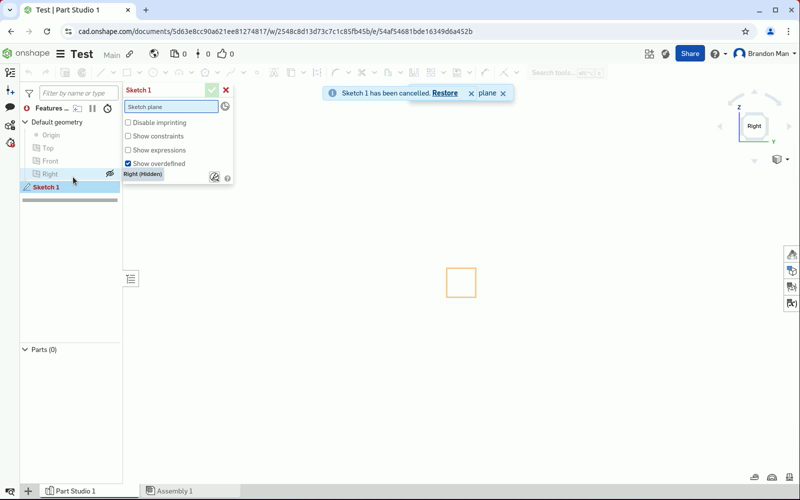
click(73, 176)
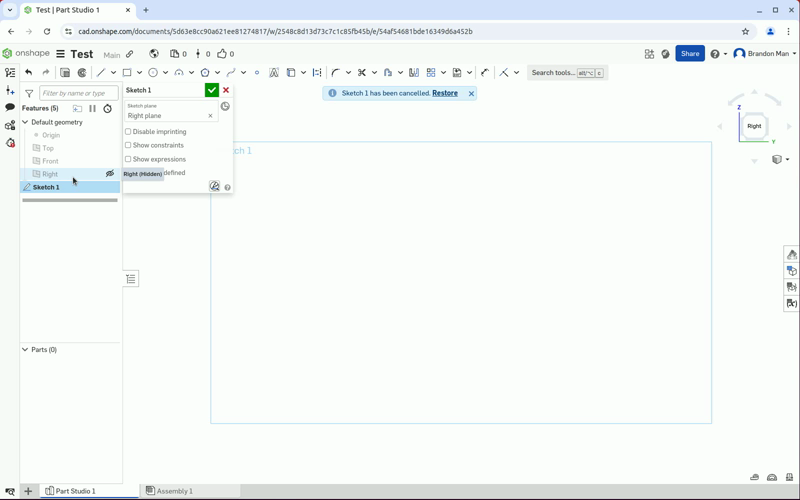
mouse_move(73, 352)
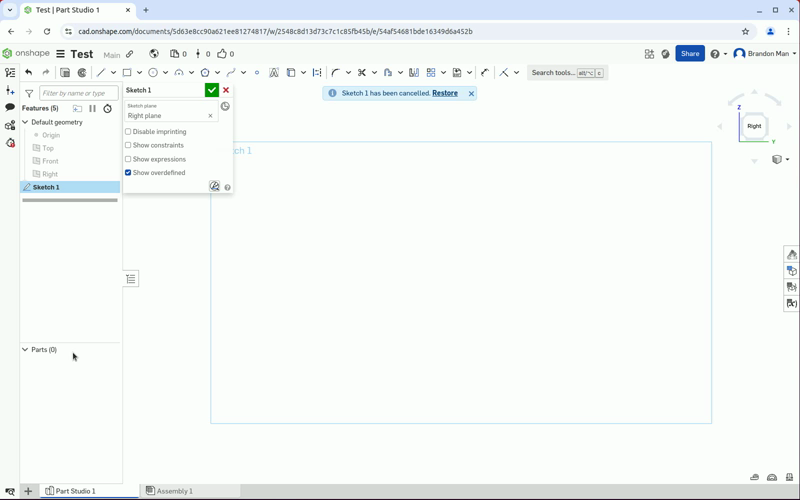
key(y)
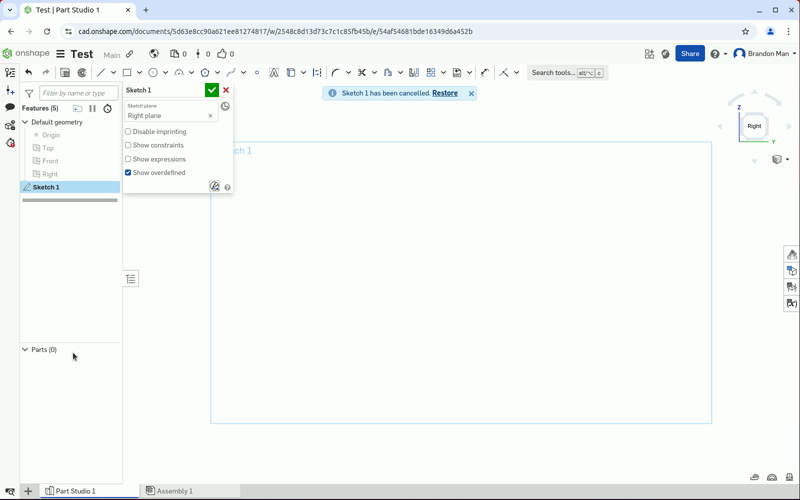
key(c)
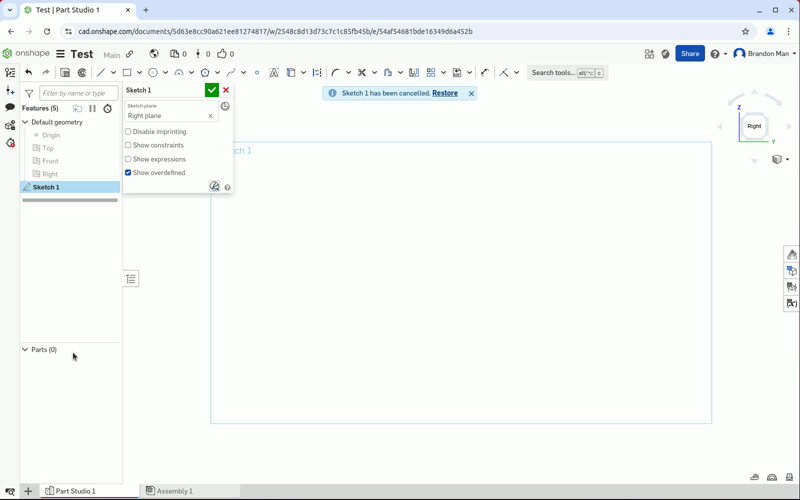
key_down(shift)
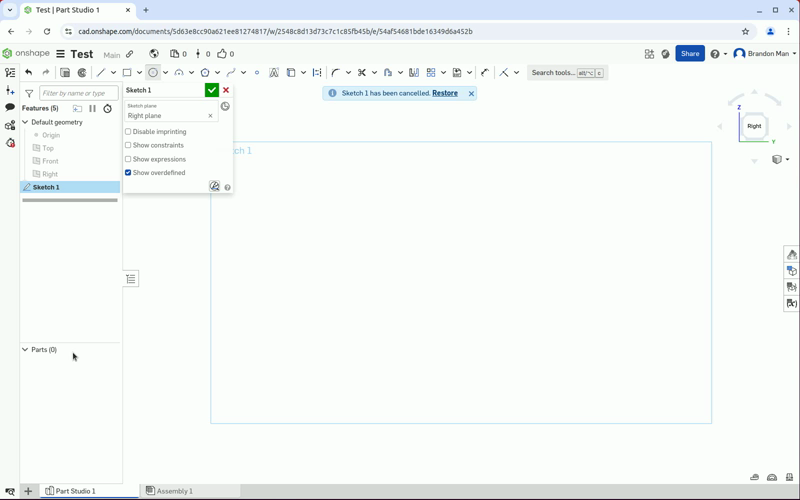
mouse_move(461, 282)
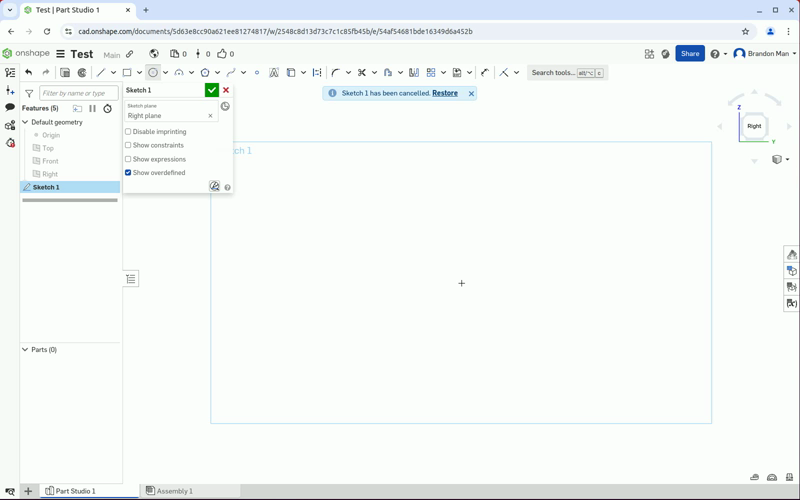
click(461, 282)
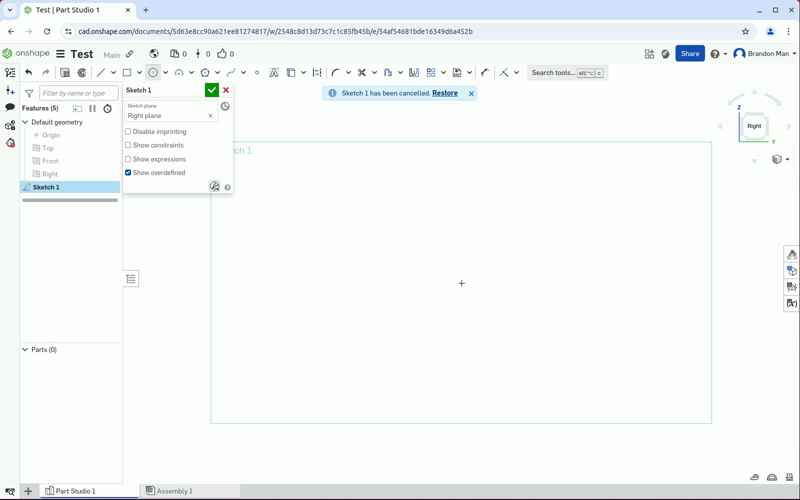
key_up(shift)
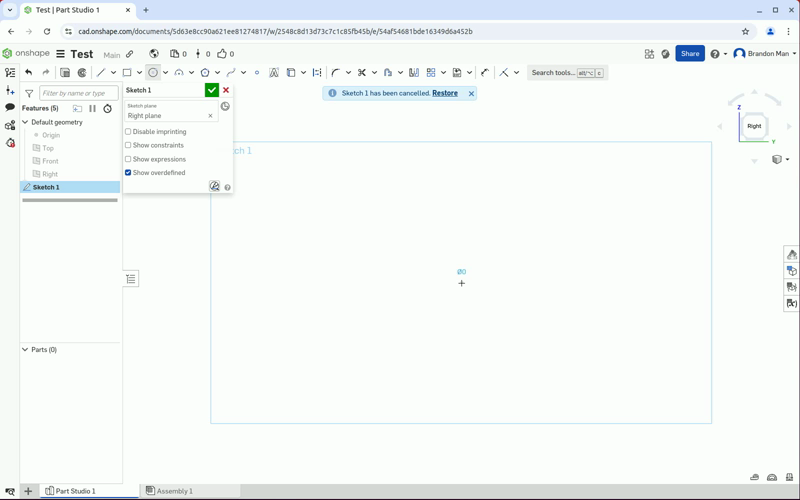
mouse_move(467, 282)
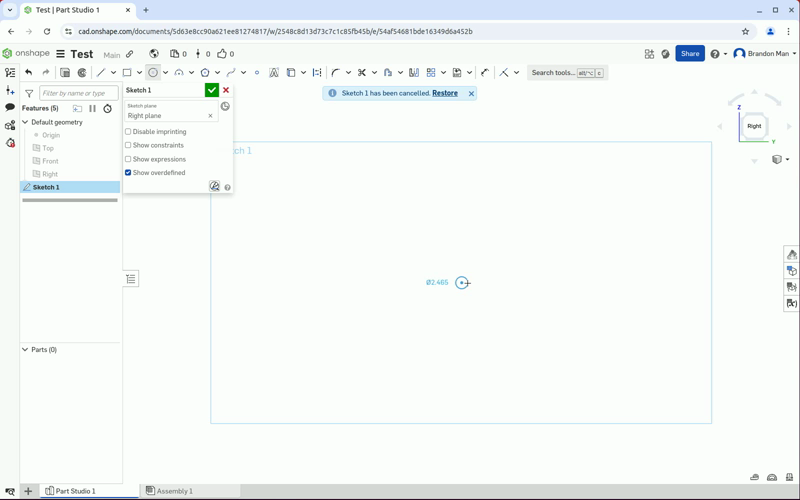
click(467, 282)
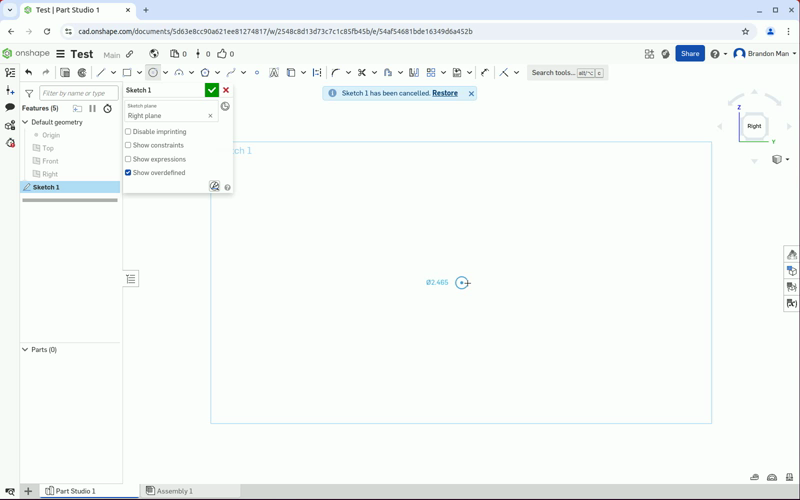
key(esc)
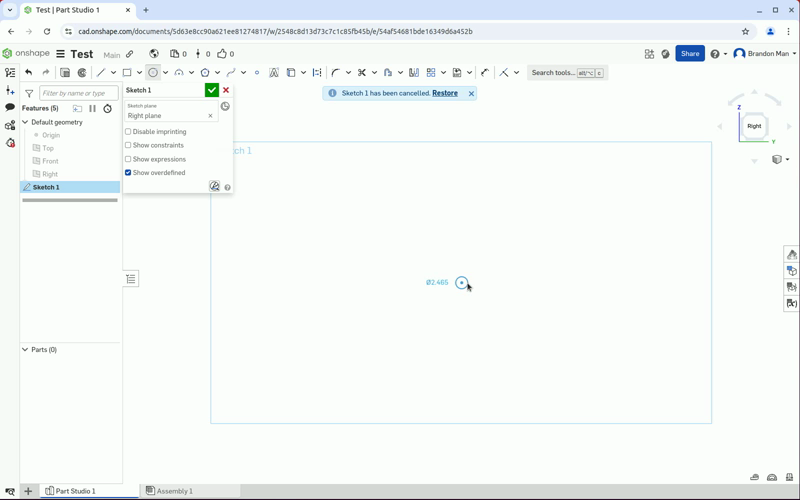
mouse_move(462, 277)
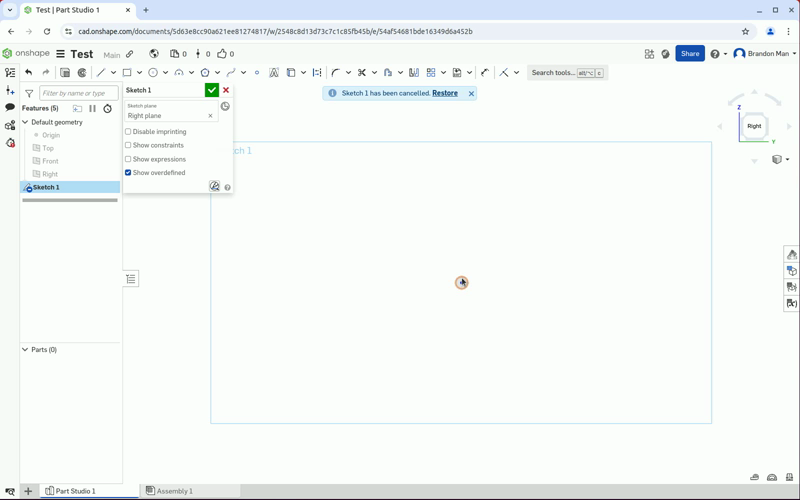
scroll(6)
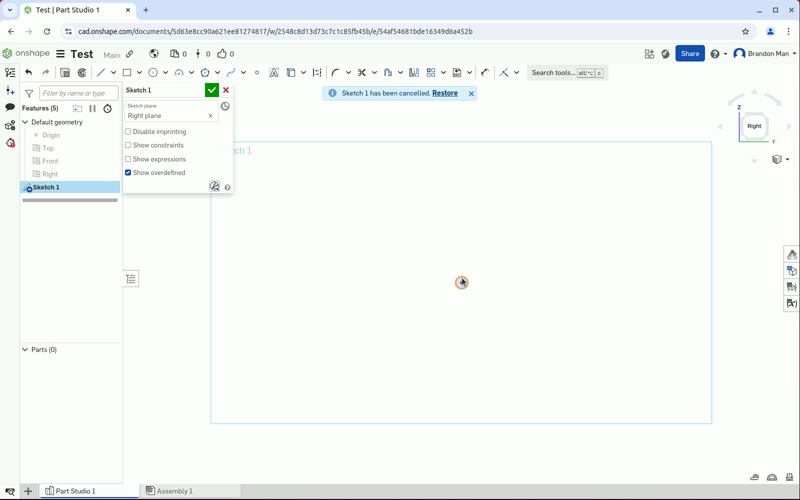
scroll(6)
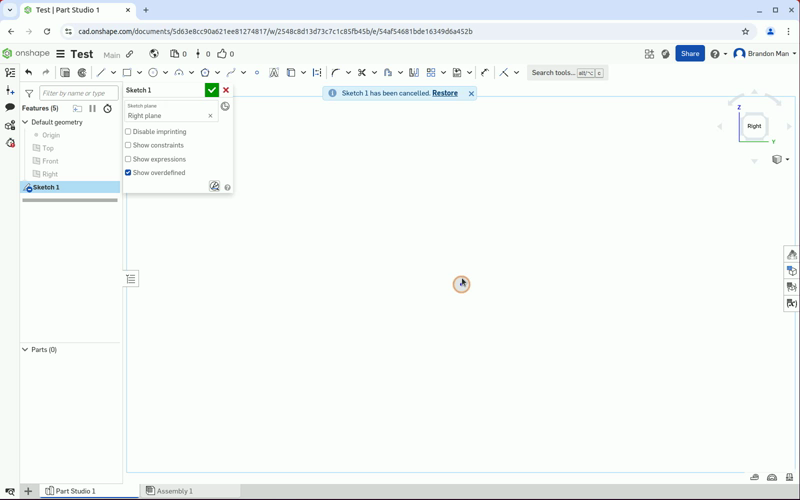
scroll(6)
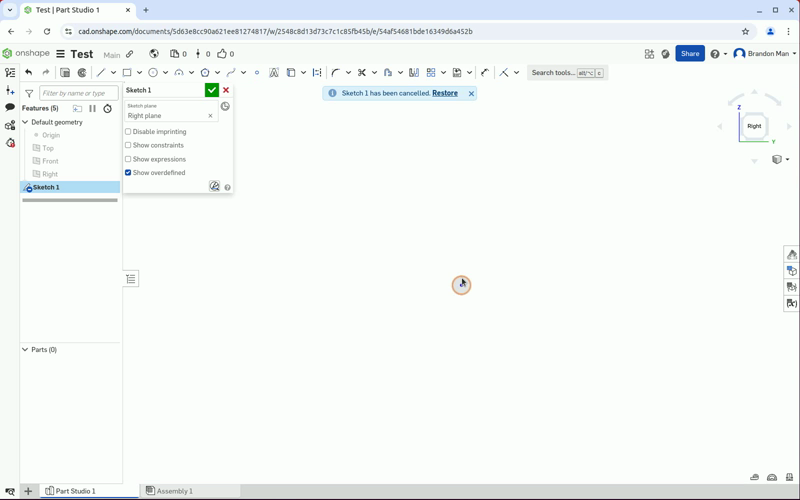
scroll(6)
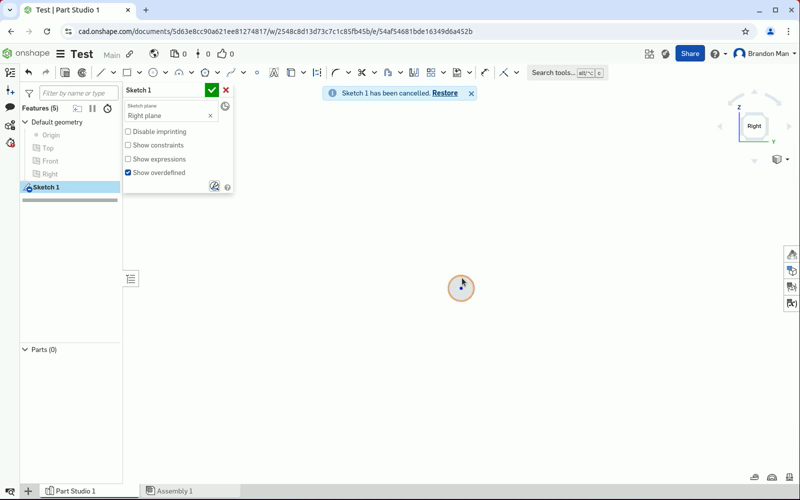
scroll(6)
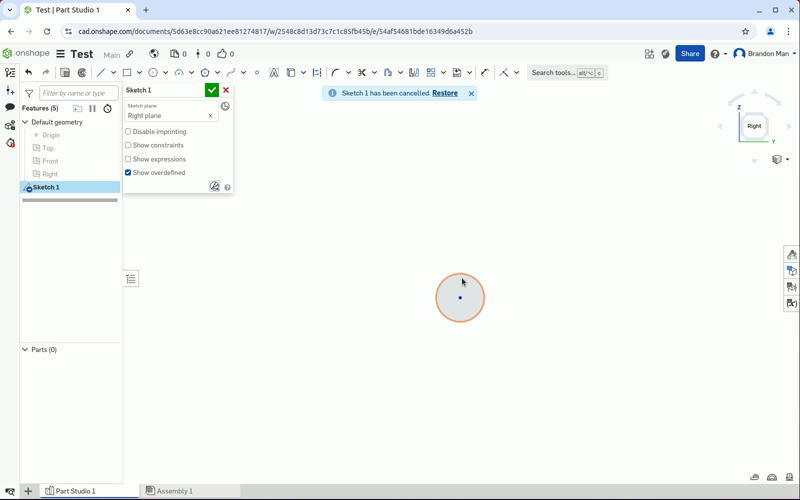
scroll(6)
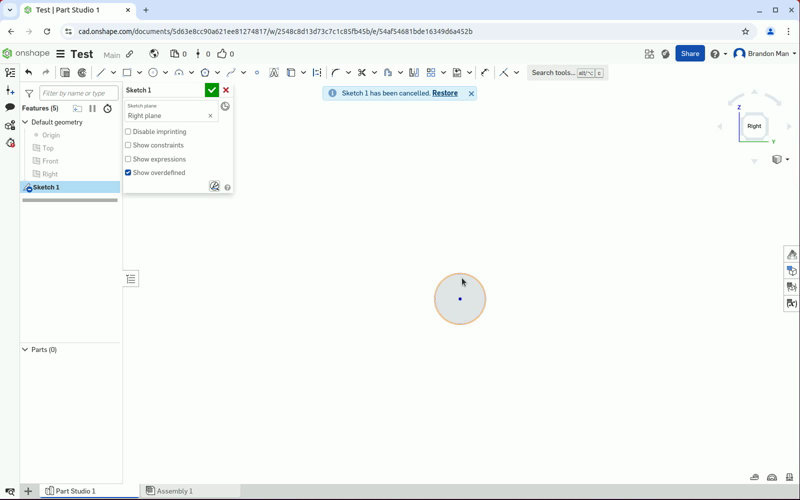
scroll(6)
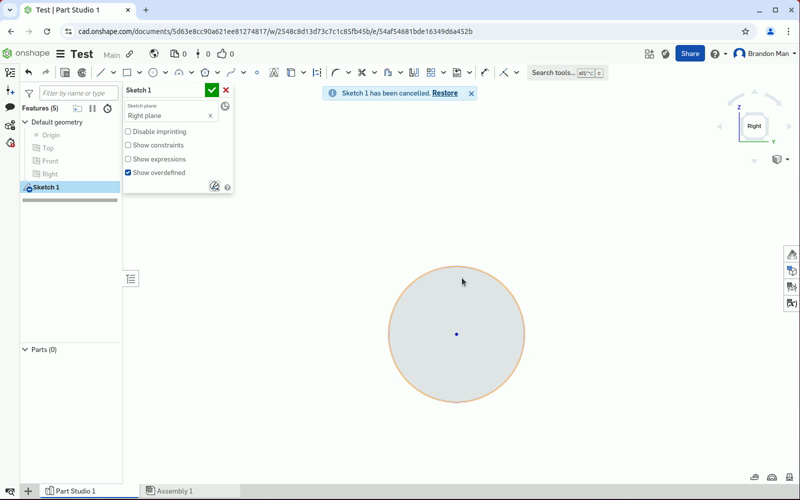
click(462, 277)
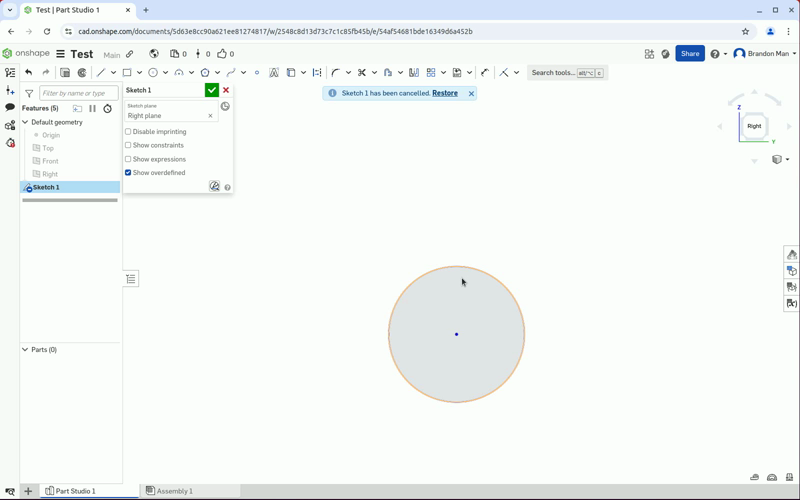
scroll(-6)
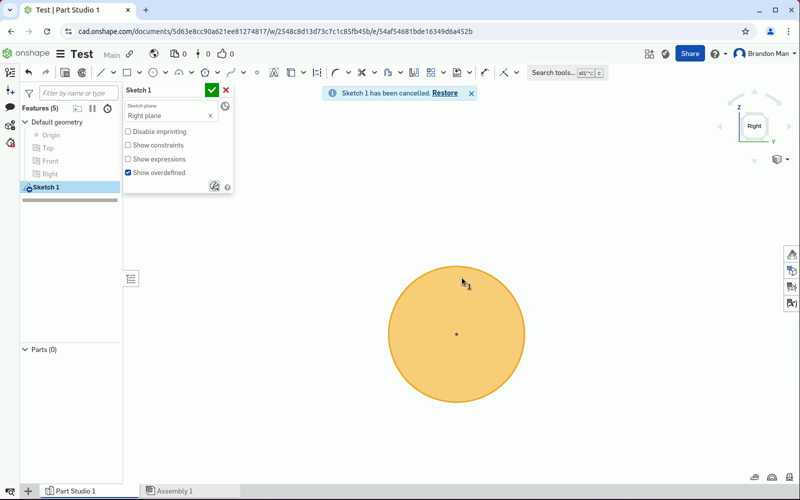
scroll(-6)
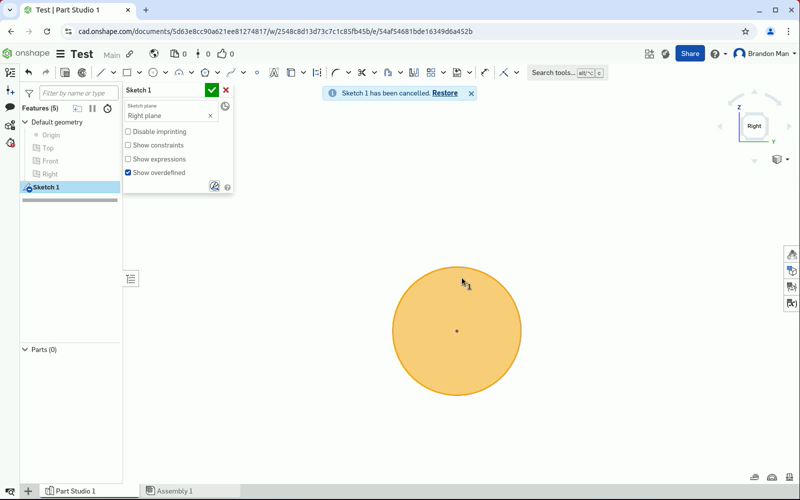
scroll(-6)
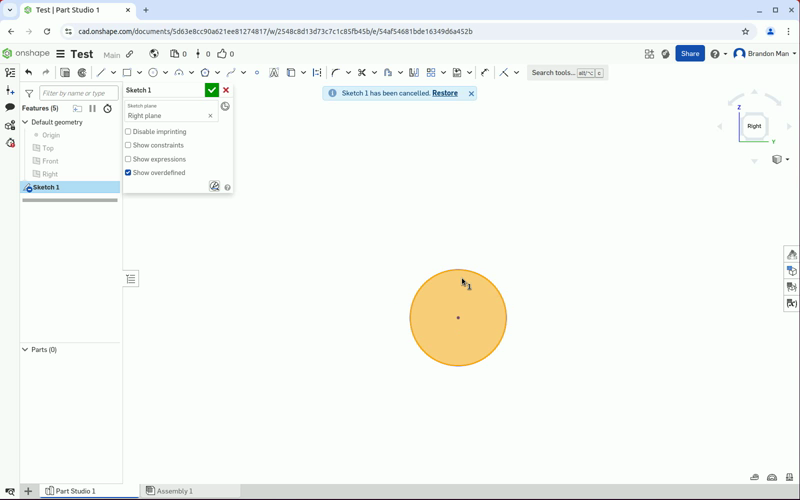
scroll(-6)
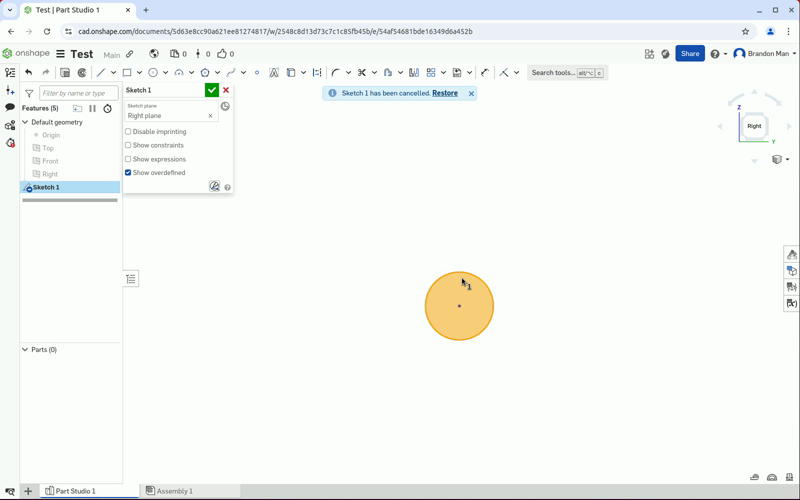
scroll(-6)
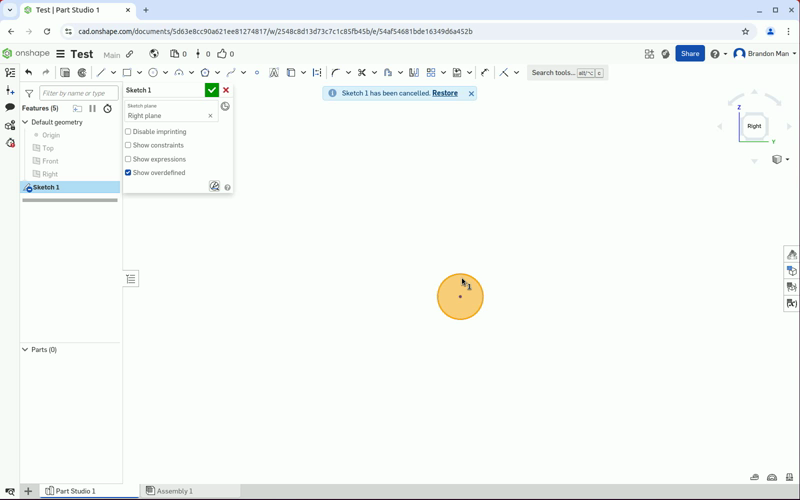
scroll(-6)
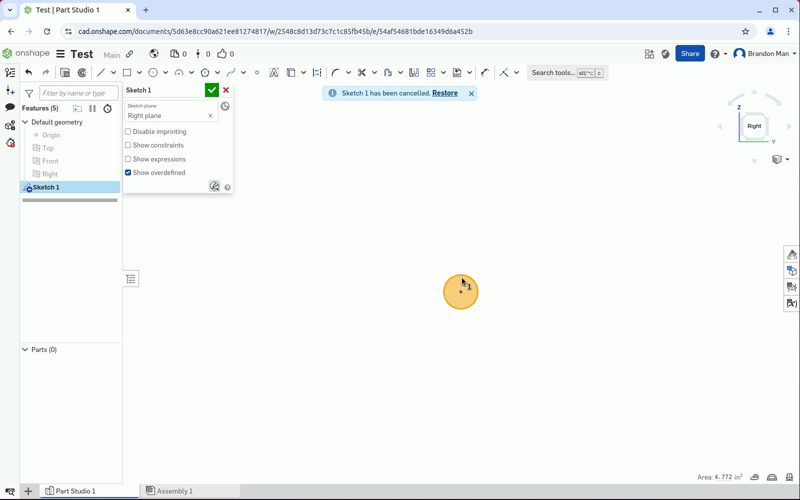
scroll(-6)
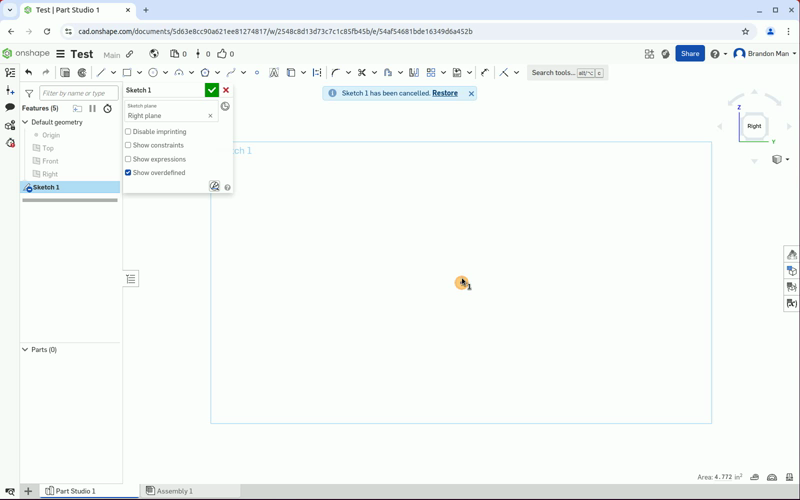
mouse_move(73, 352)
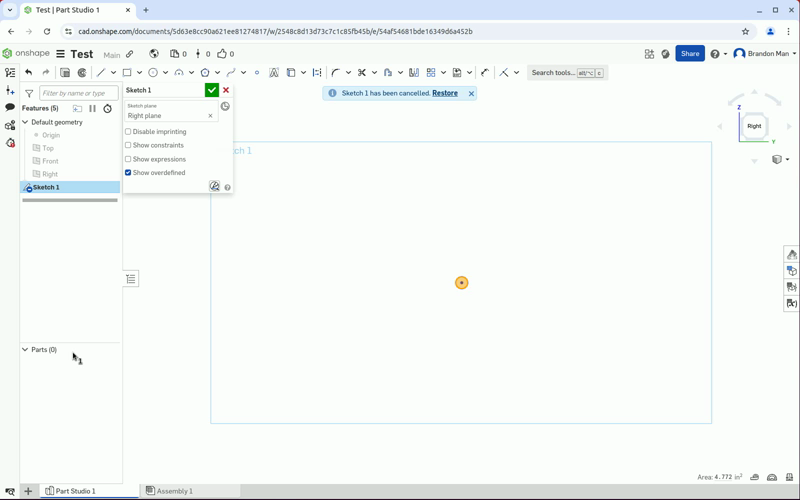
key(shift+y)
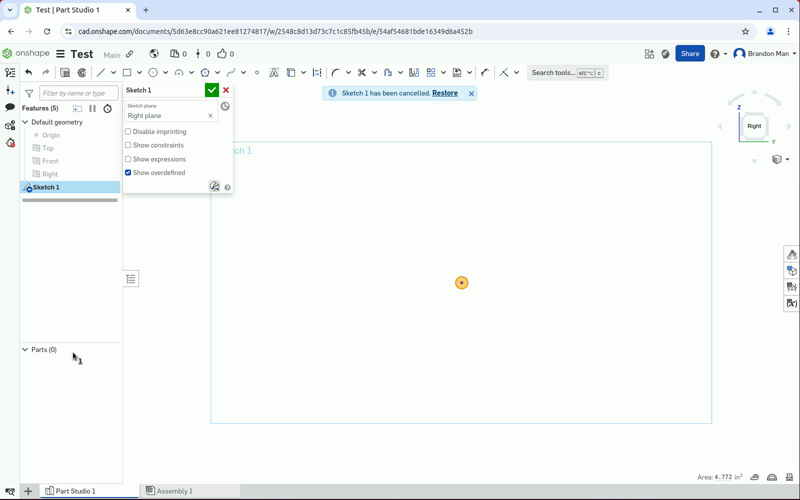
key(shift+e)
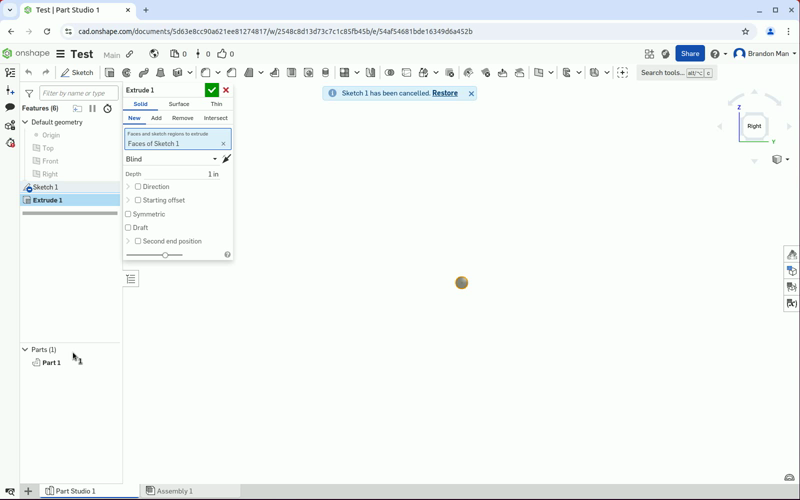
mouse_move(143, 106)
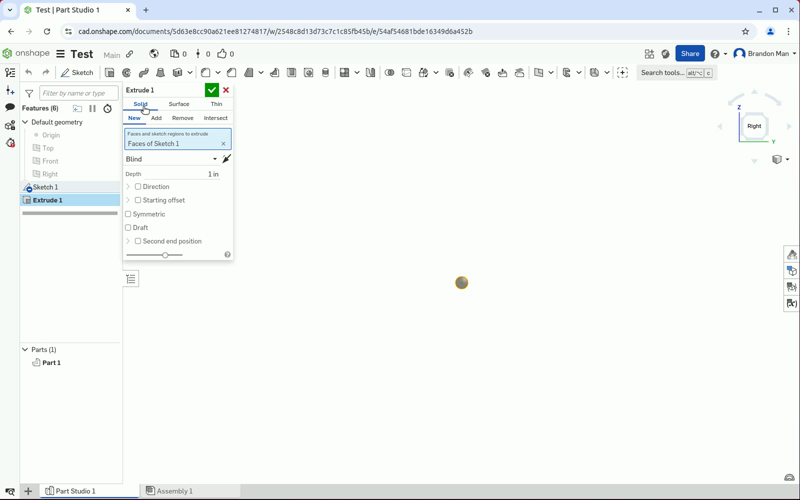
click(143, 106)
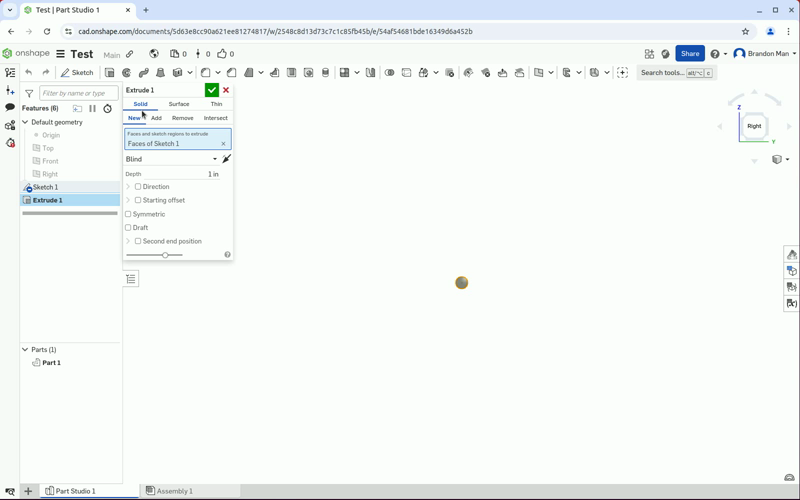
mouse_move(137, 120)
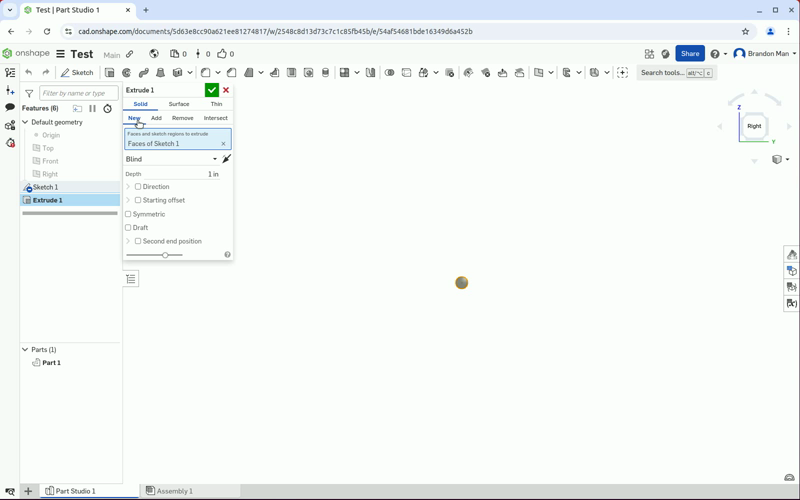
click(137, 120)
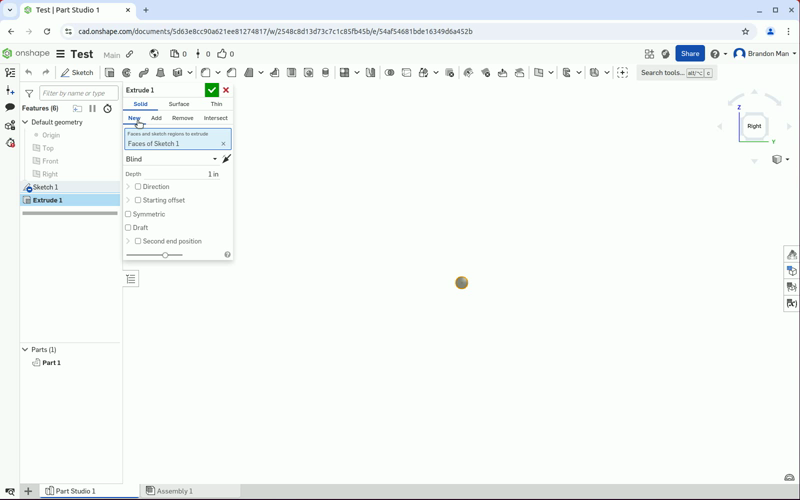
key(tab, 4)
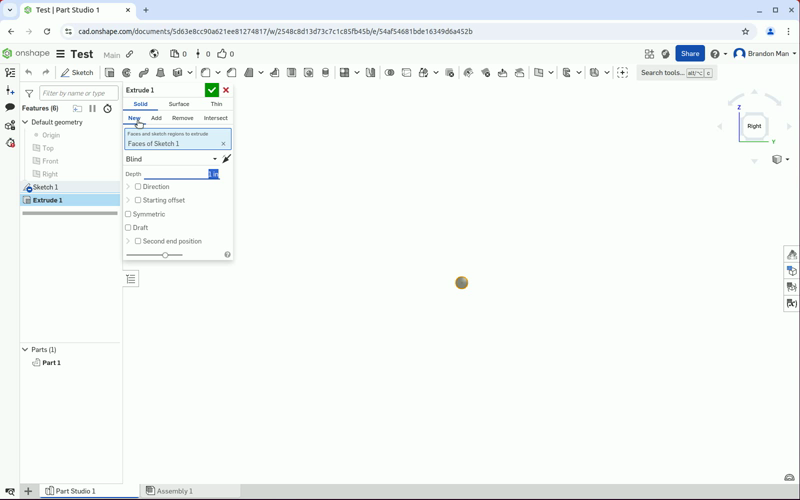
text(22.868)
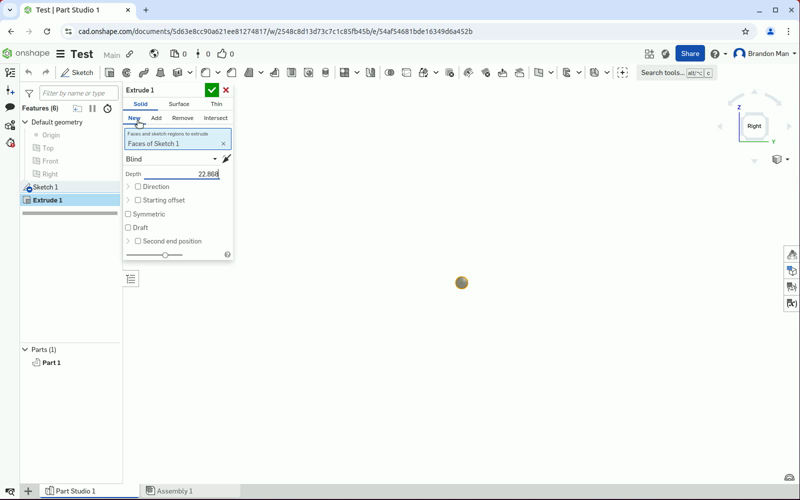
key(enter)
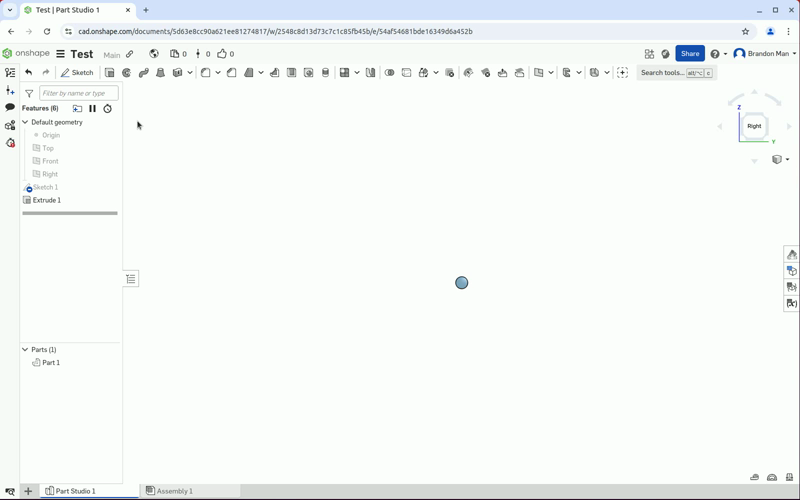
key(shift+h)
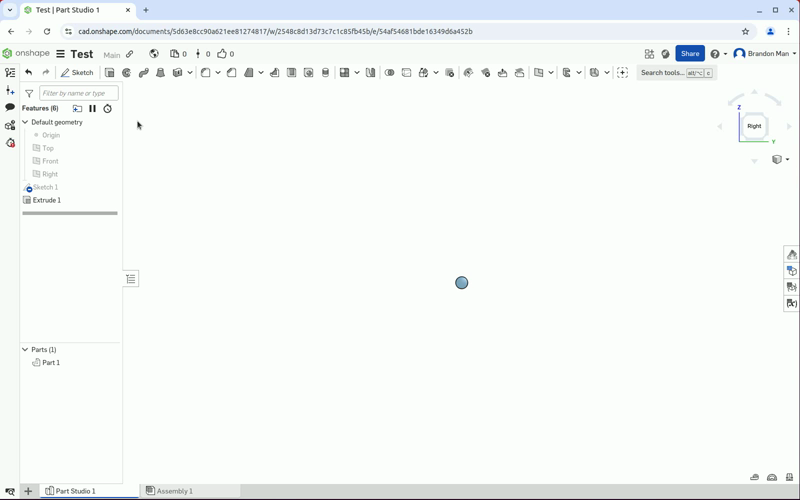
key(shift+h)
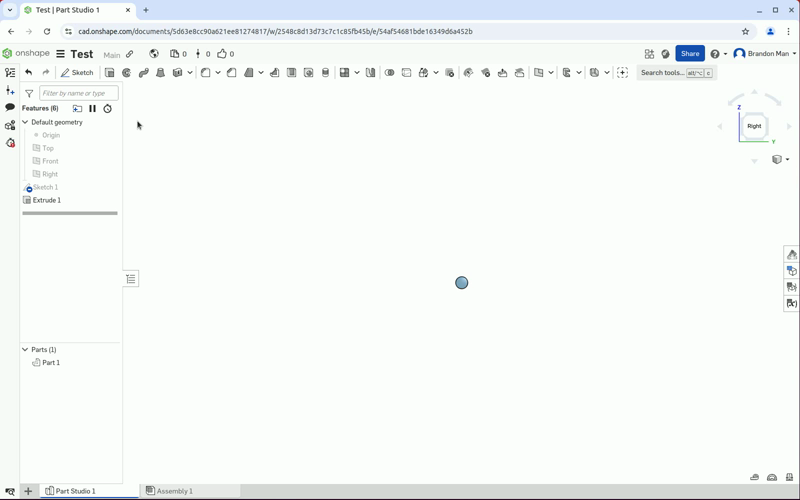
mouse_move(73, 189)
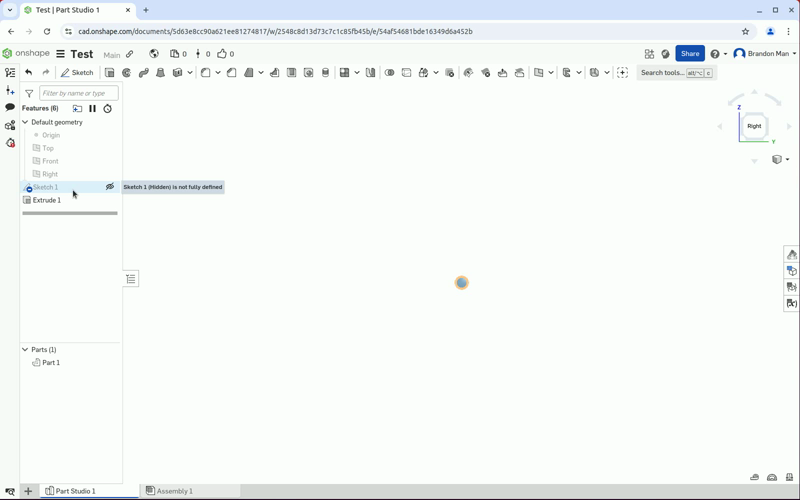
click(73, 189)
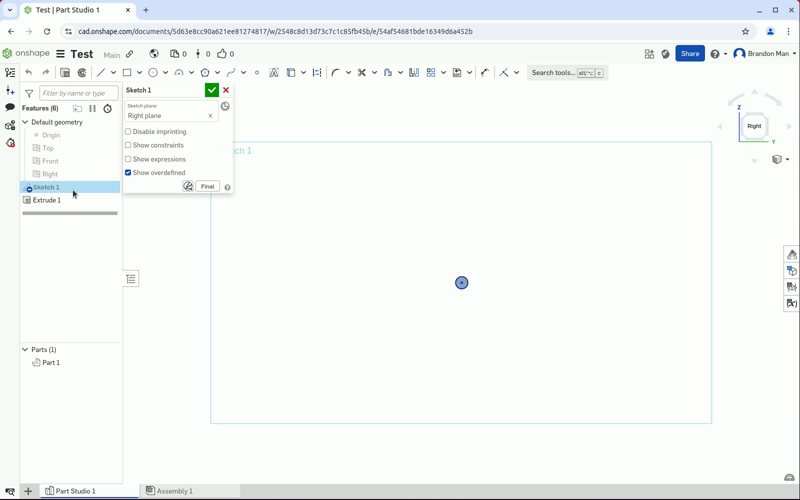
mouse_move(229, 92)
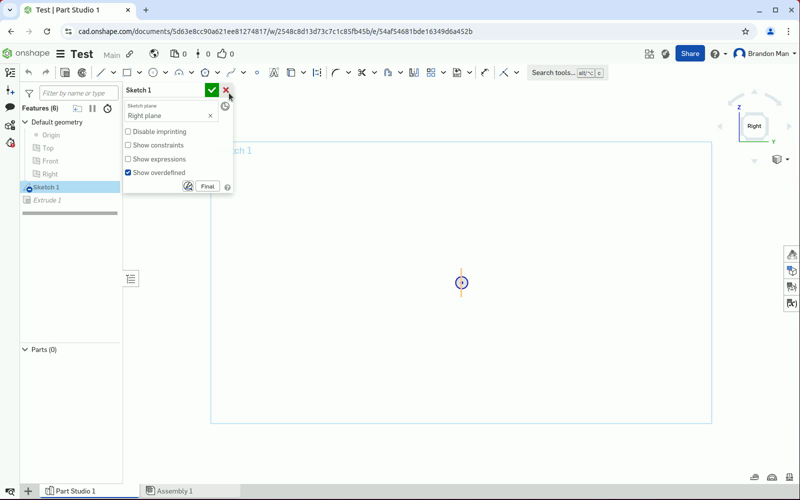
click(229, 92)
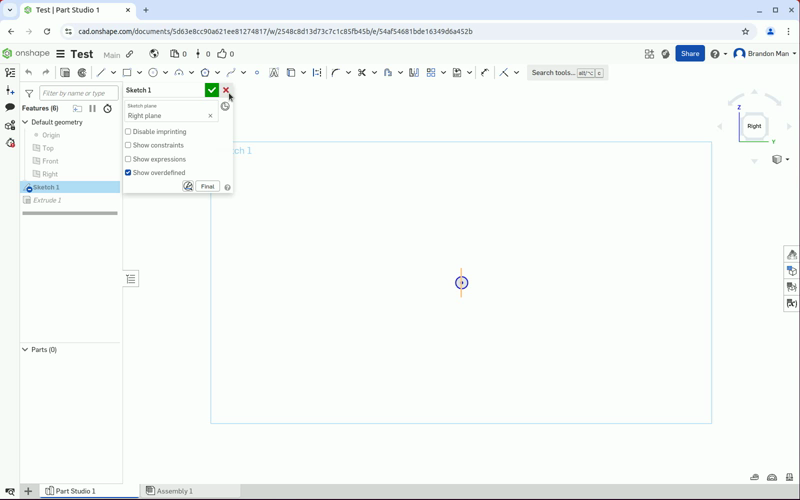
key(shift+s)
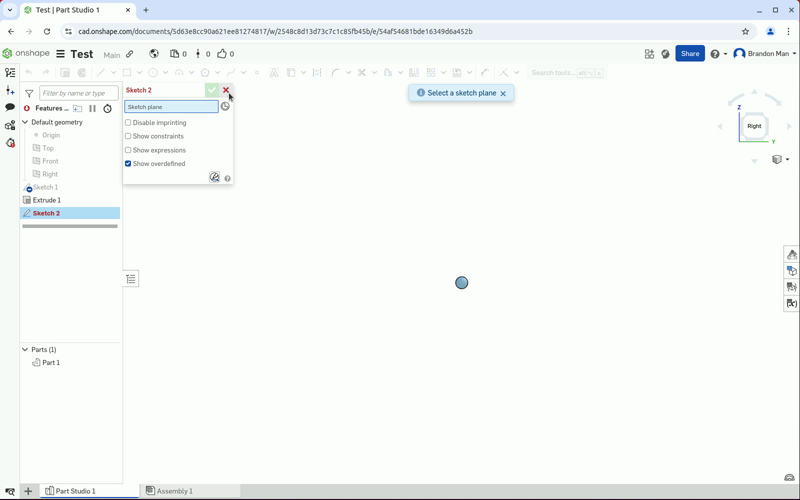
mouse_move(73, 176)
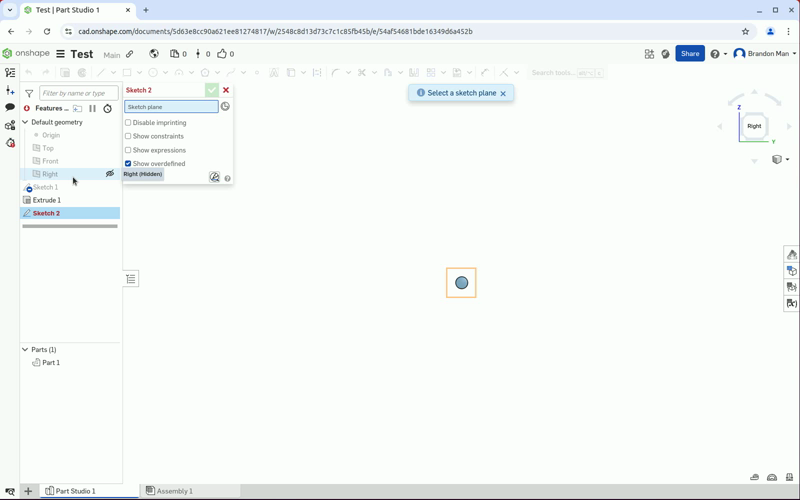
click(73, 176)
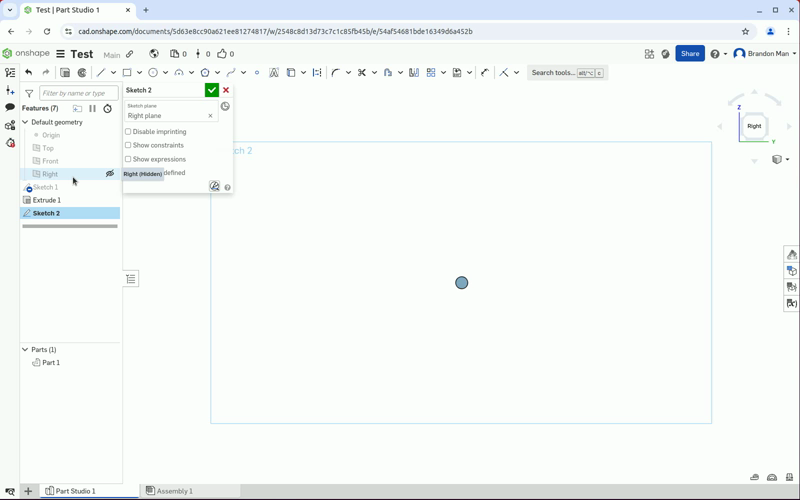
mouse_move(73, 352)
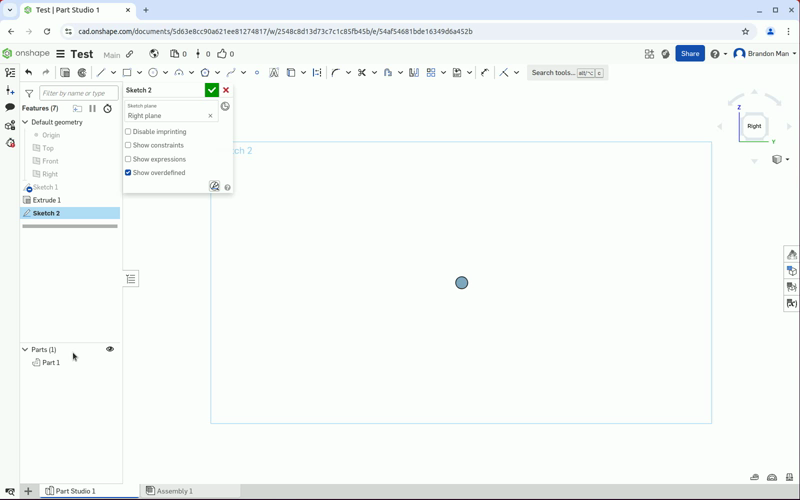
key(y)
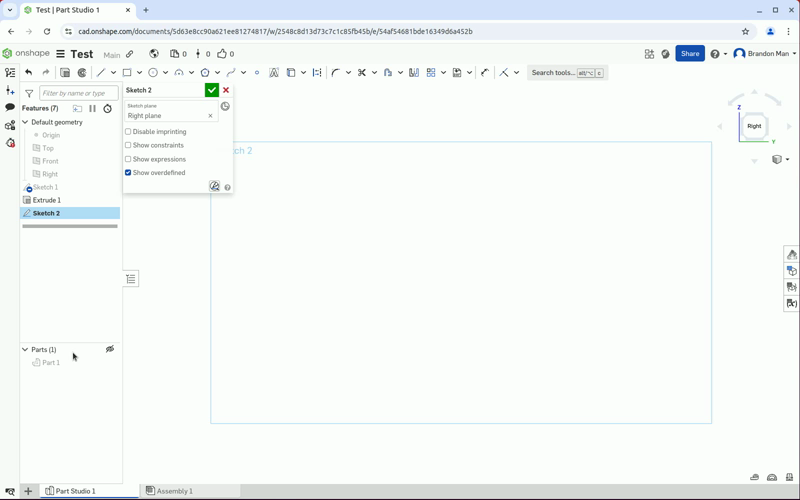
key(c)
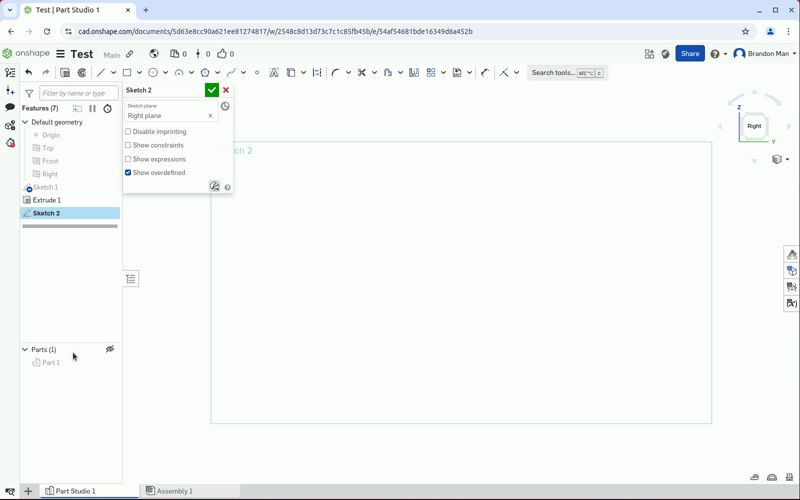
key_down(shift)
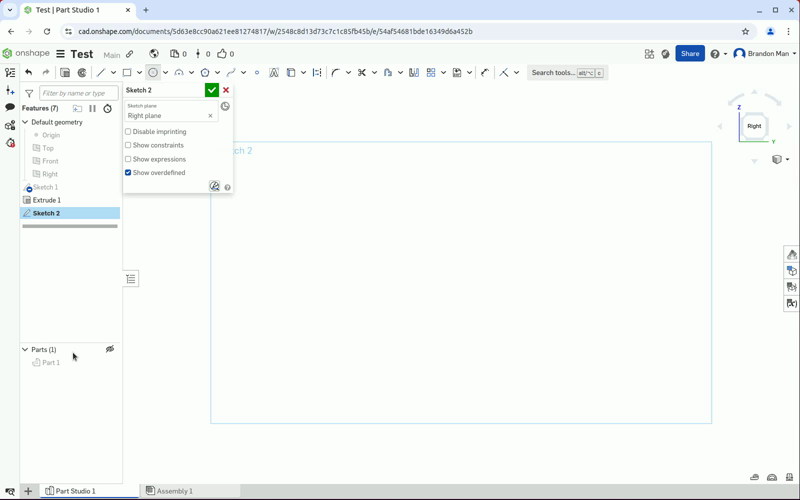
mouse_move(461, 282)
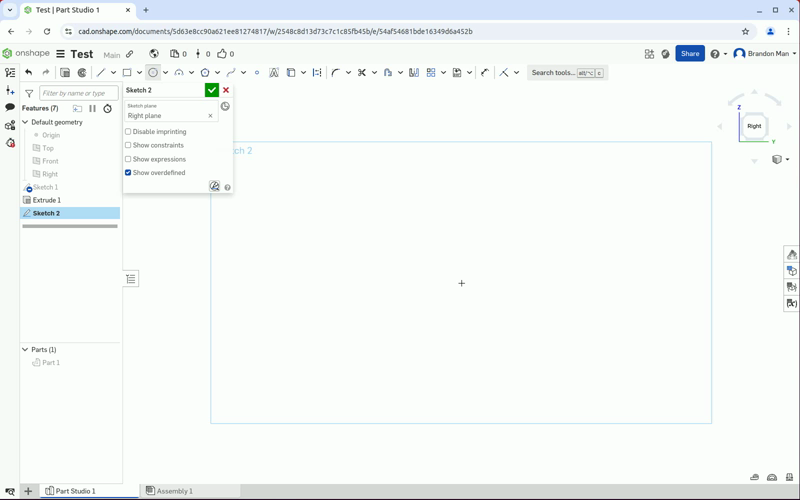
click(461, 282)
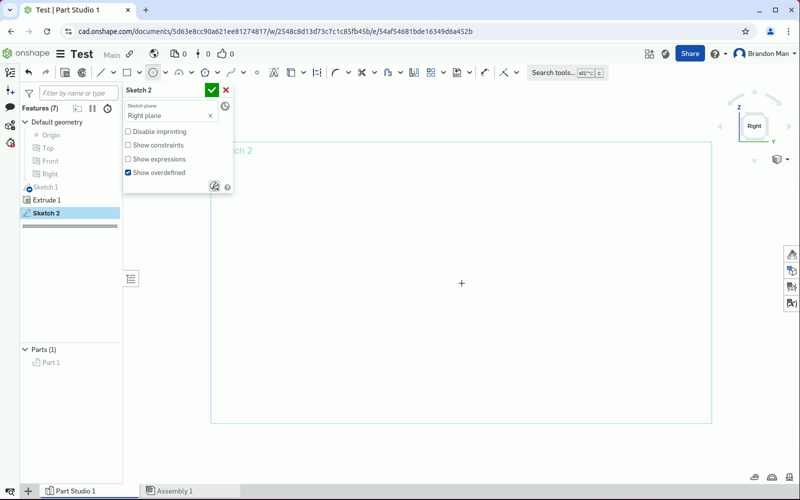
key_up(shift)
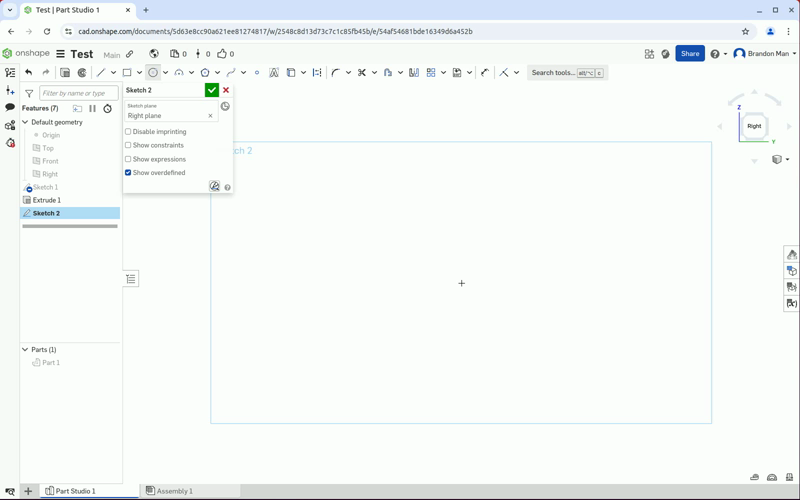
mouse_move(467, 282)
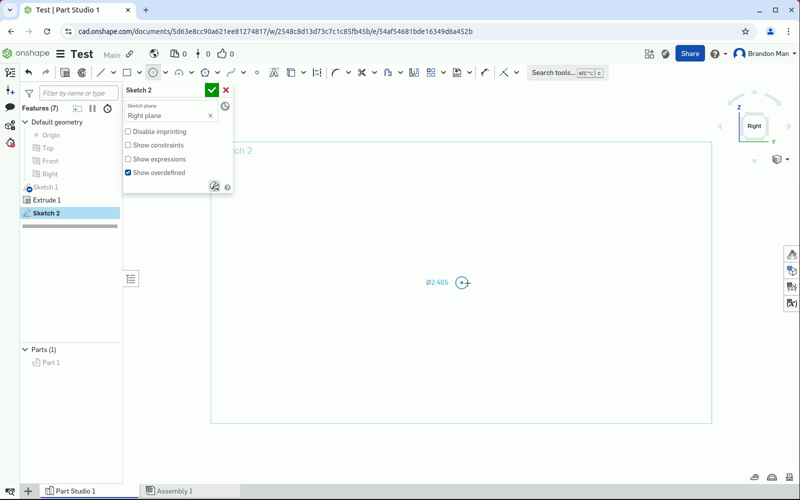
click(467, 282)
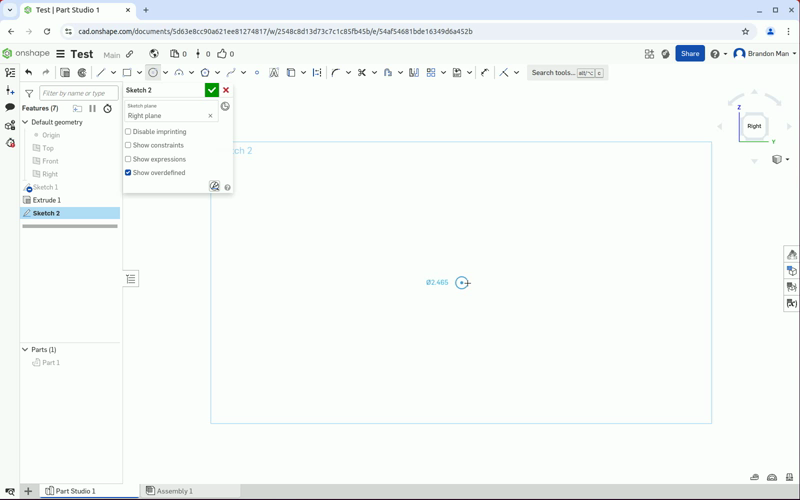
key(esc)
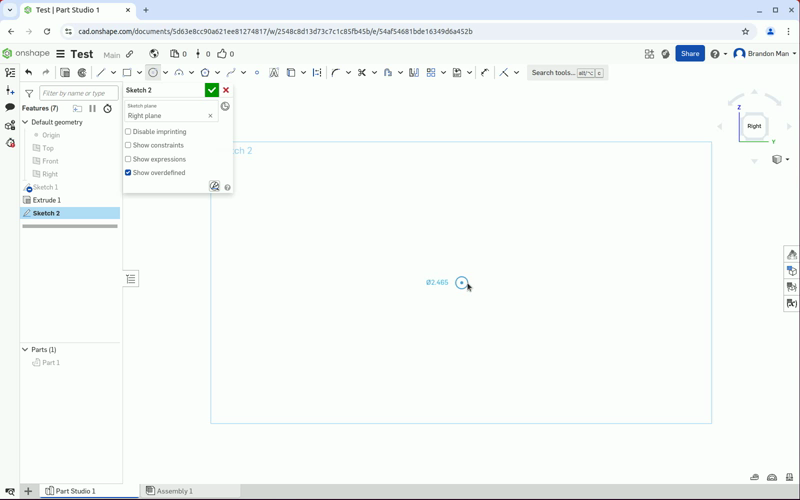
mouse_move(461, 286)
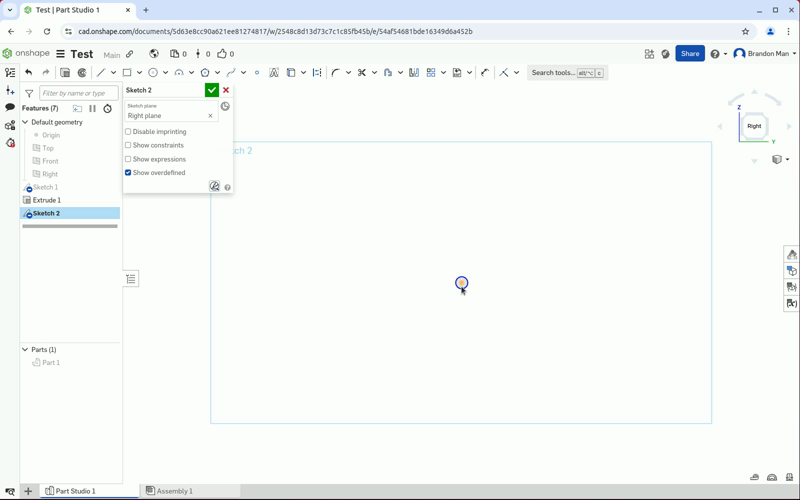
scroll(6)
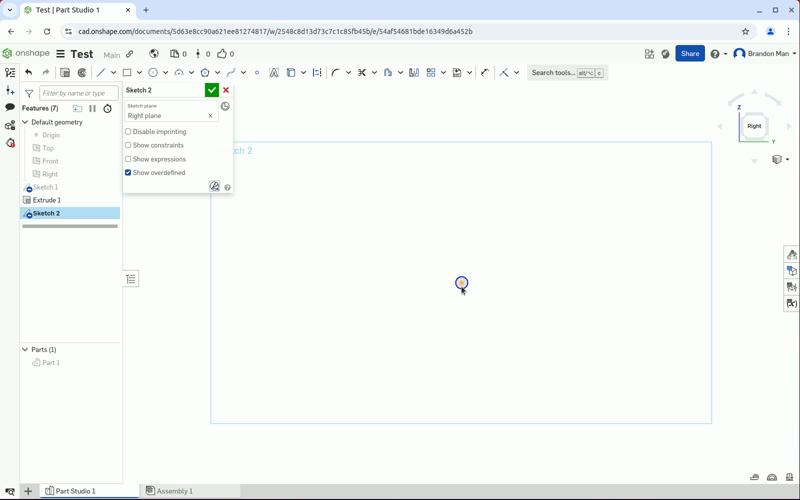
scroll(6)
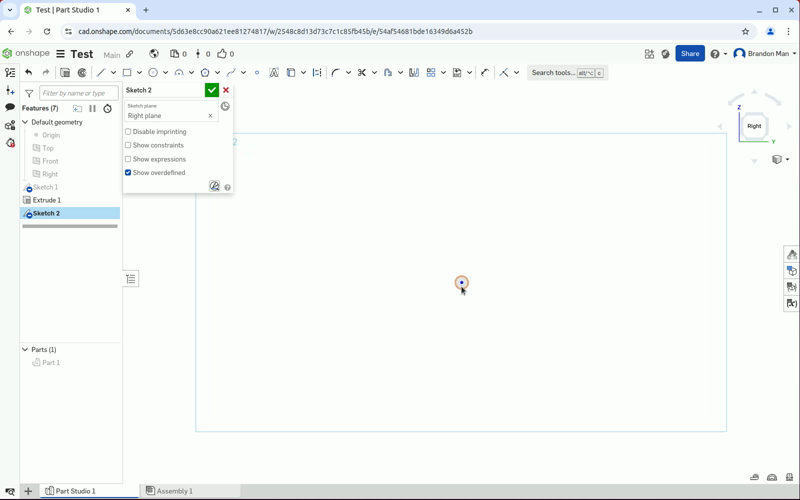
scroll(6)
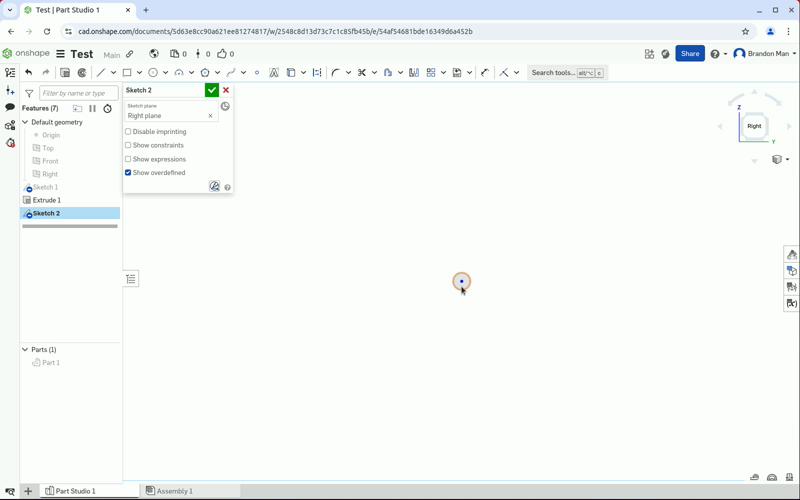
scroll(6)
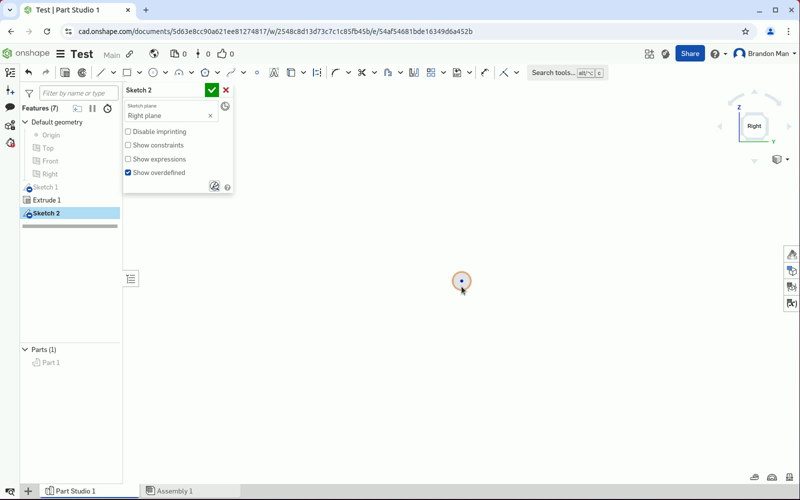
scroll(6)
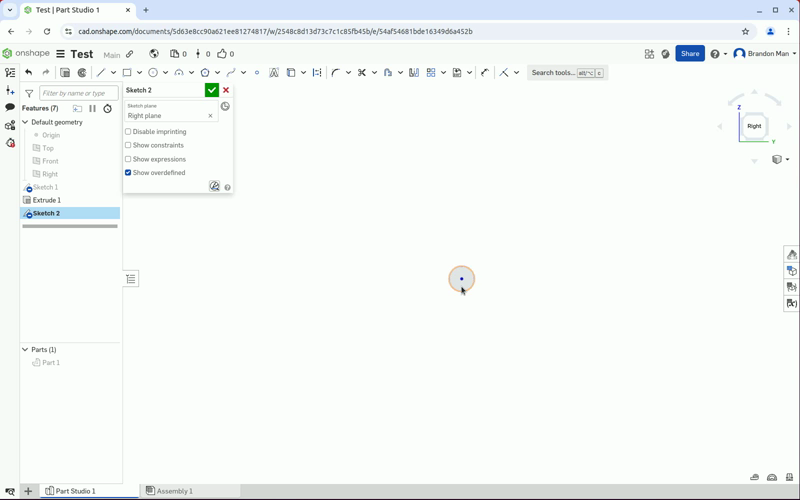
scroll(6)
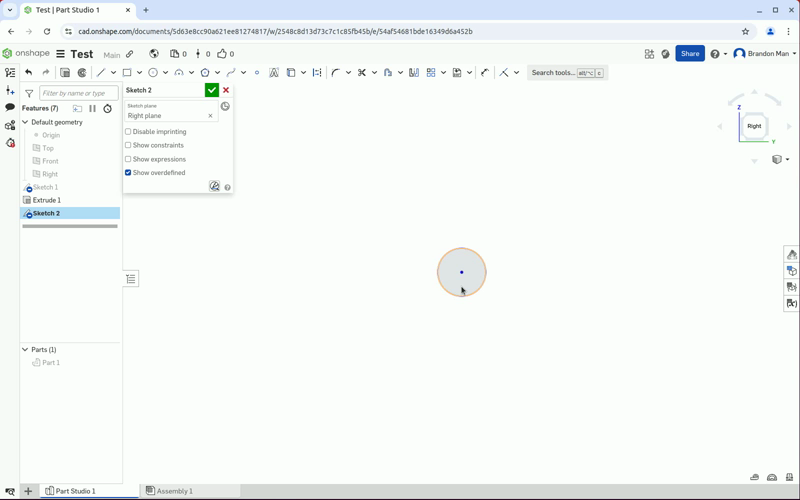
scroll(6)
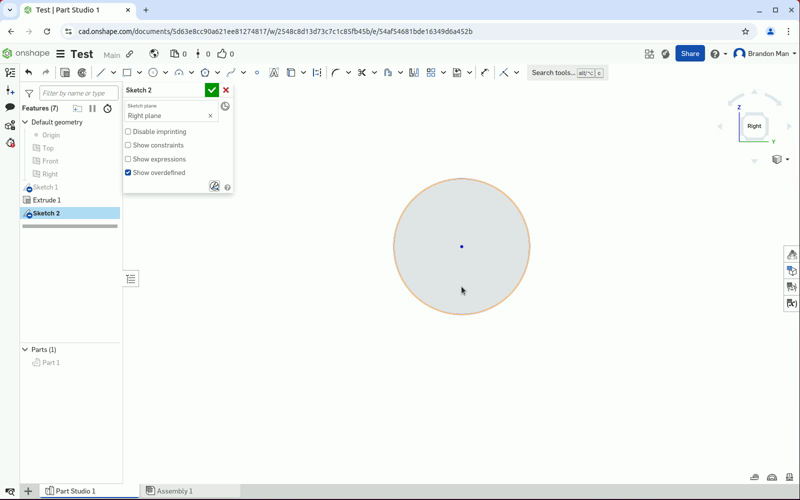
click(461, 286)
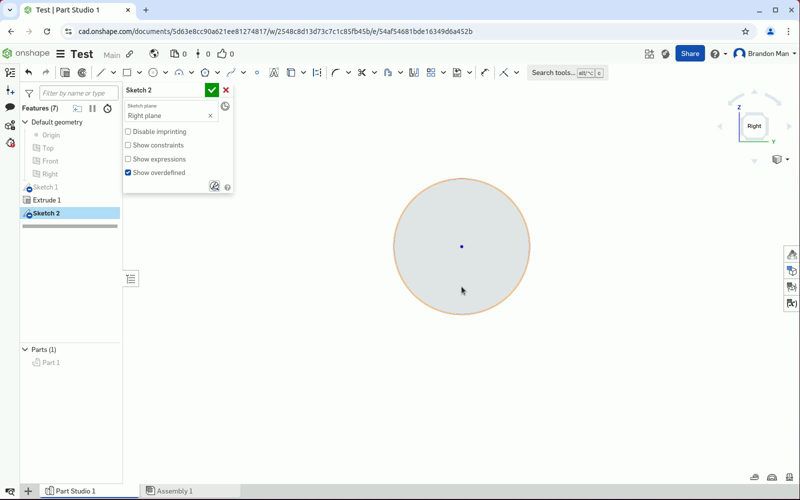
scroll(-6)
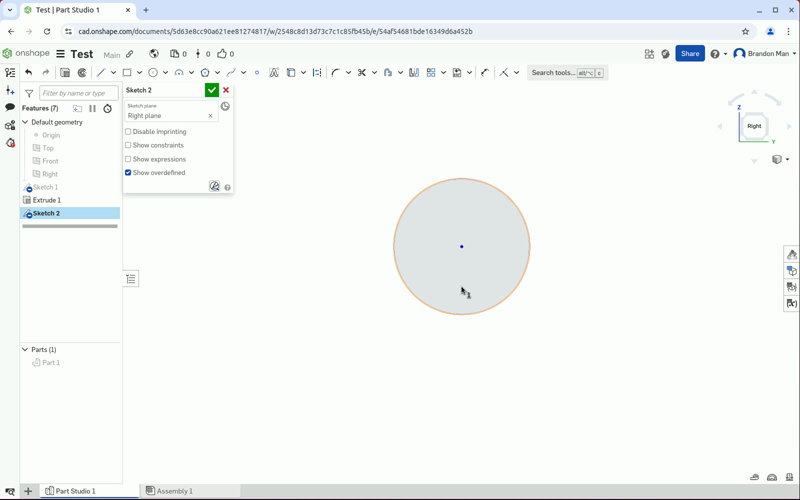
scroll(-6)
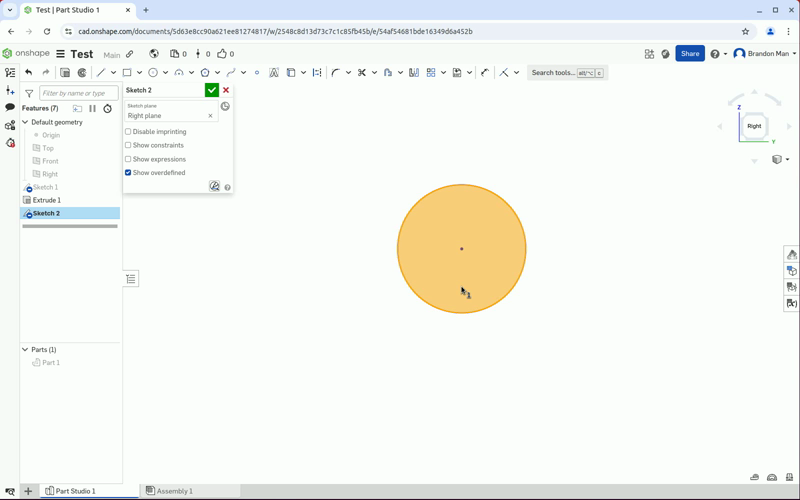
scroll(-6)
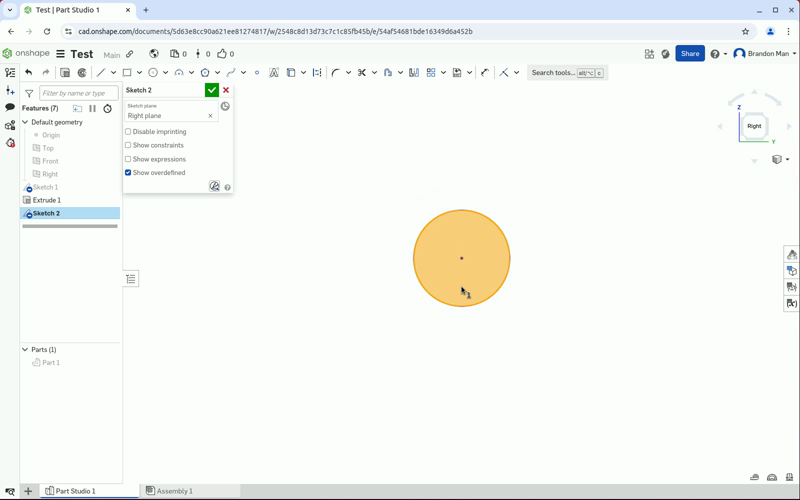
scroll(-6)
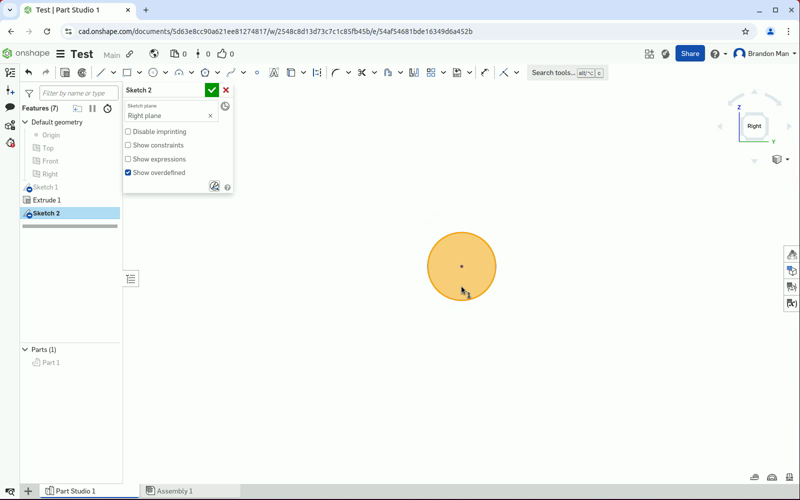
scroll(-6)
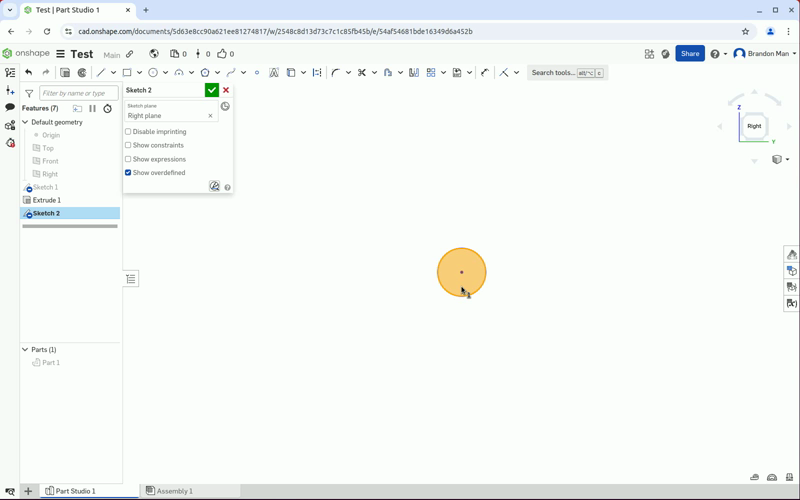
scroll(-6)
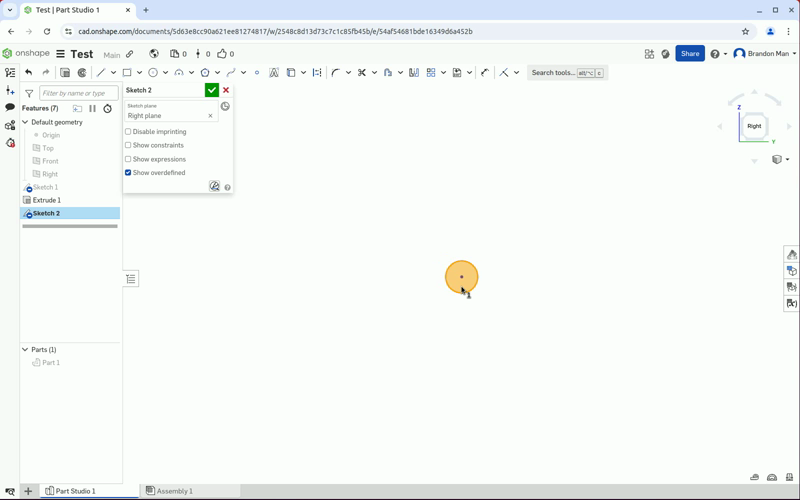
scroll(-6)
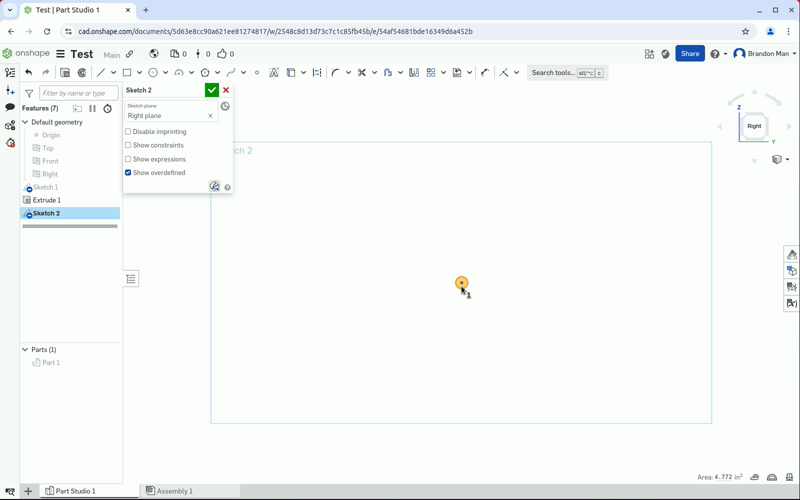
mouse_move(73, 352)
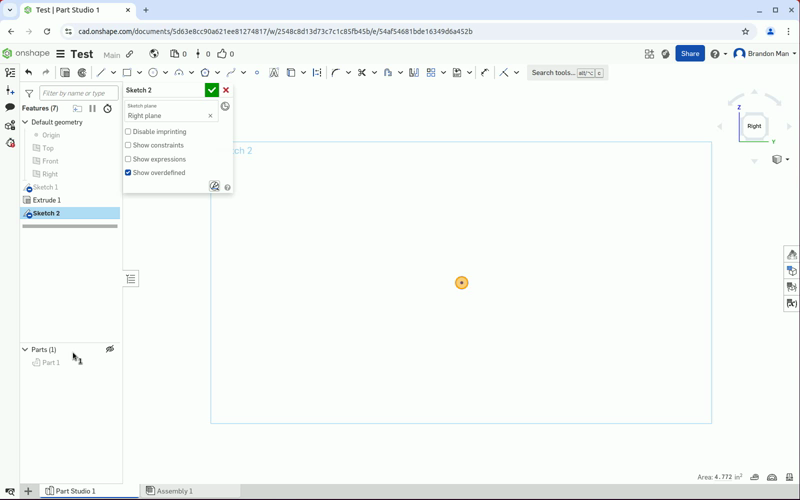
key(shift+y)
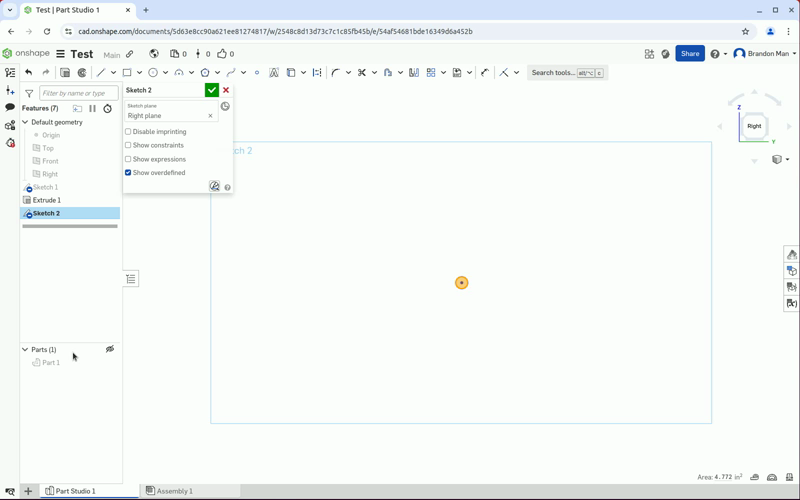
key(shift+e)
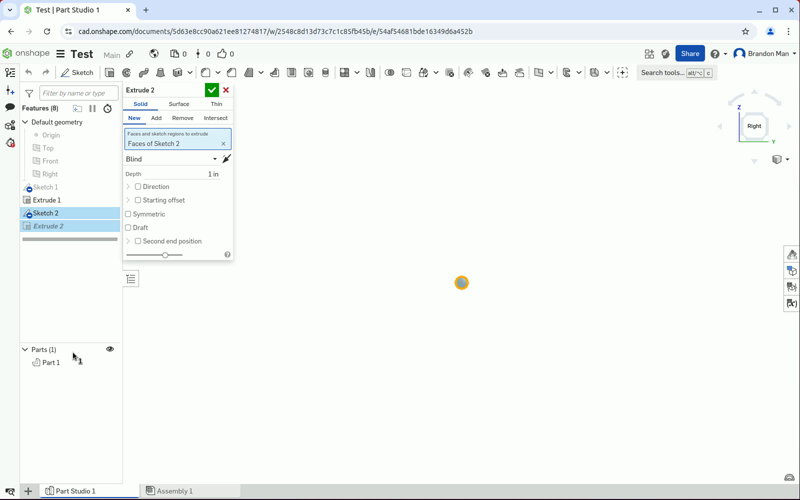
mouse_move(143, 106)
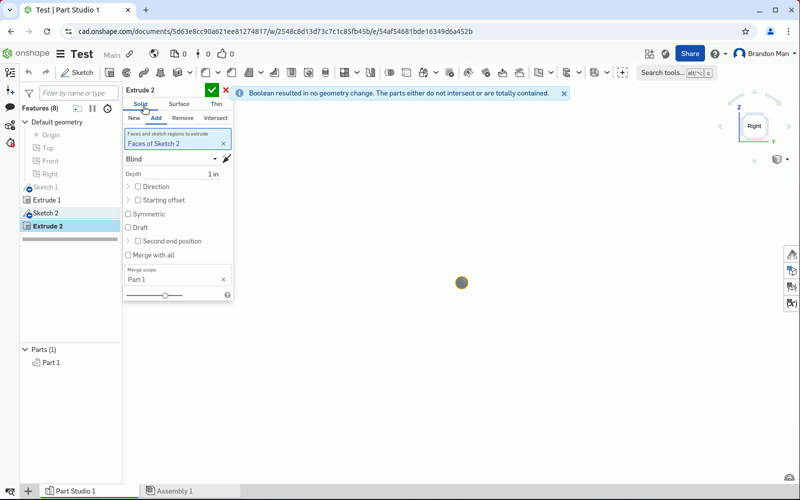
click(143, 106)
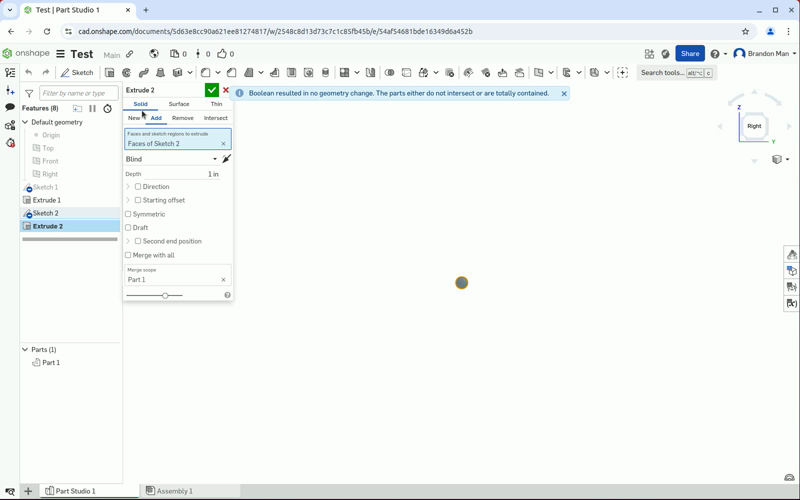
mouse_move(137, 120)
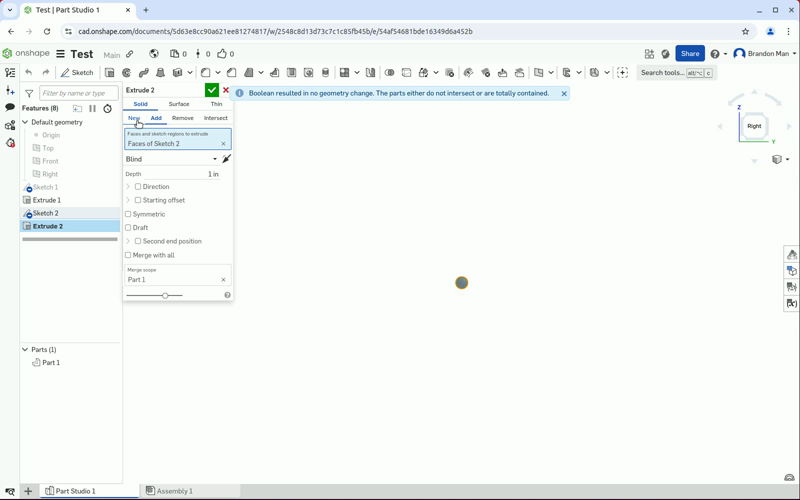
click(137, 120)
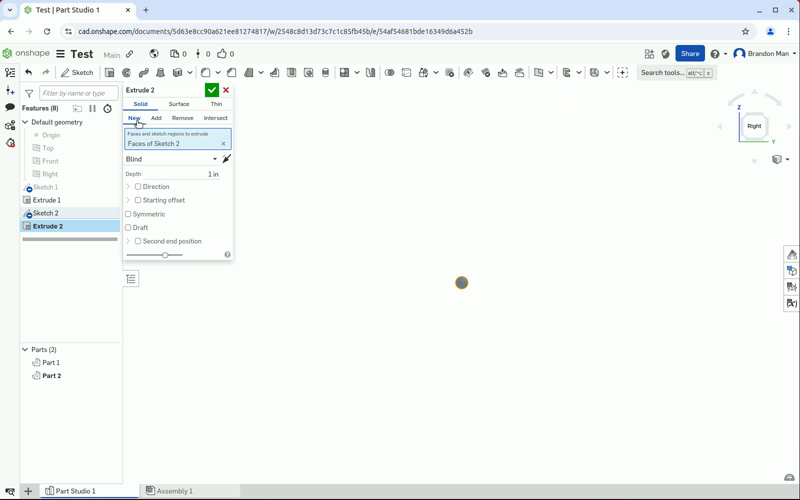
key(tab, 4)
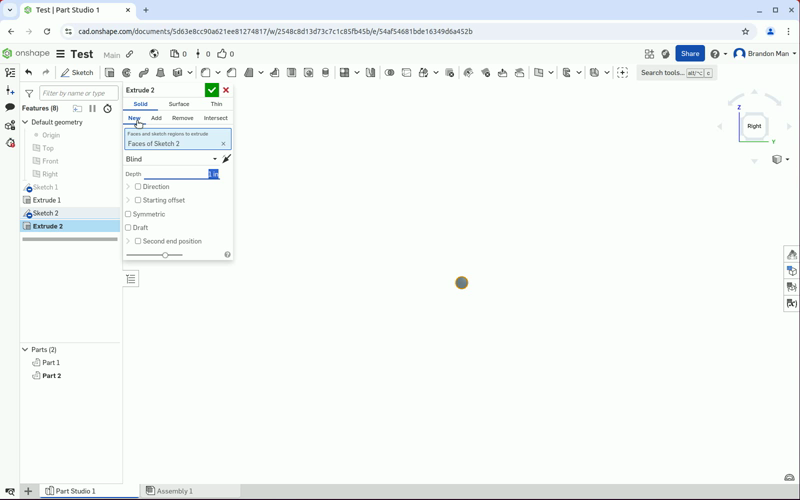
text(22.868)
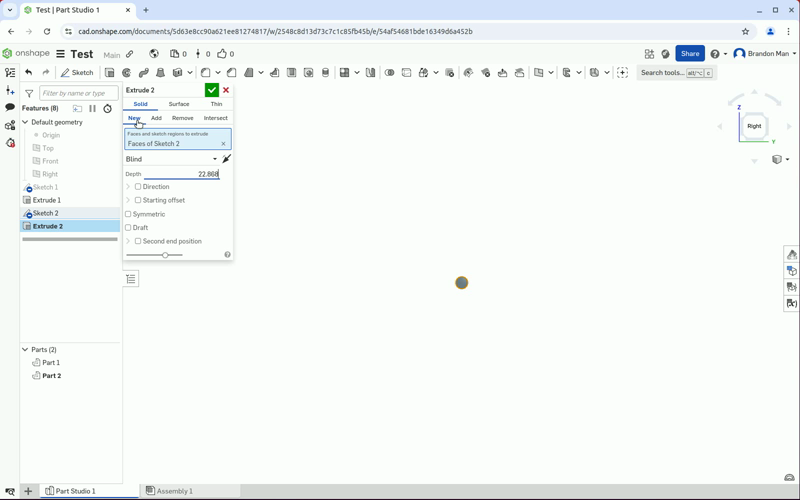
key(enter)
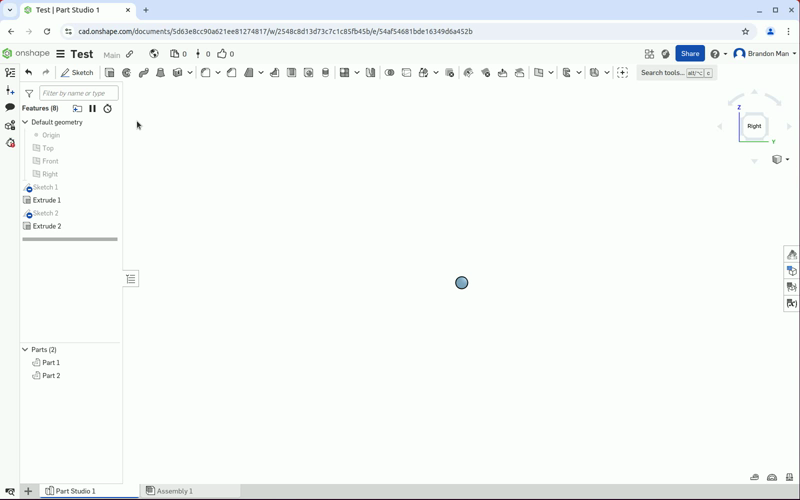
key(shift+h)
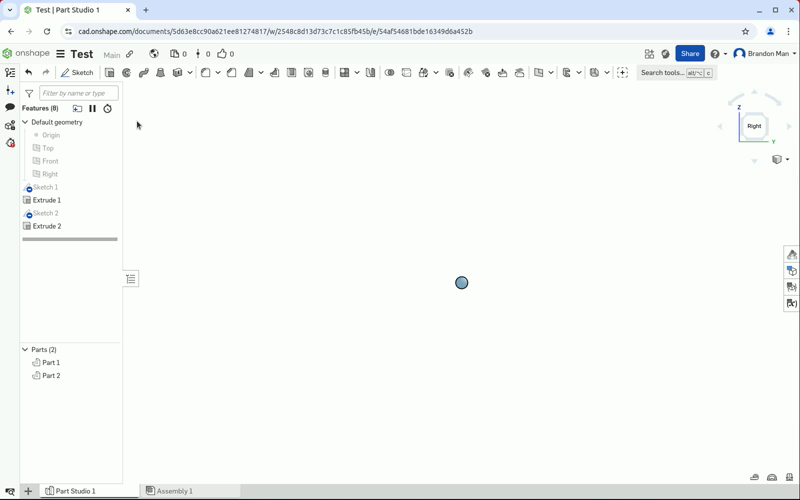
key(shift+h)
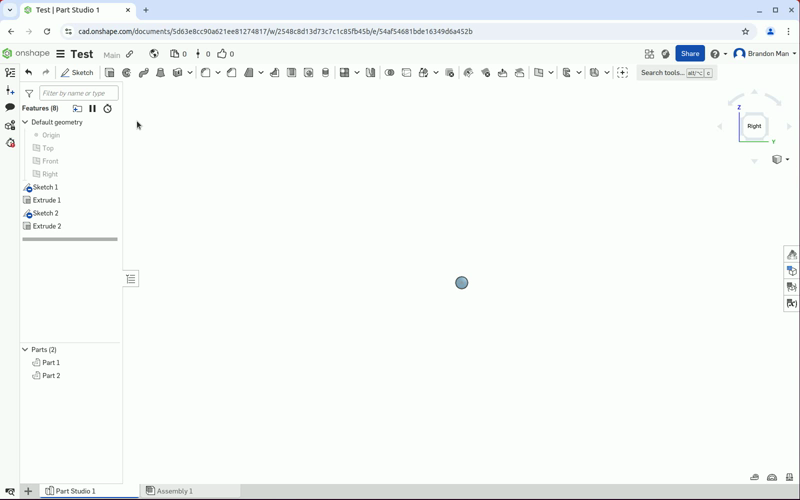
key(shift+7)
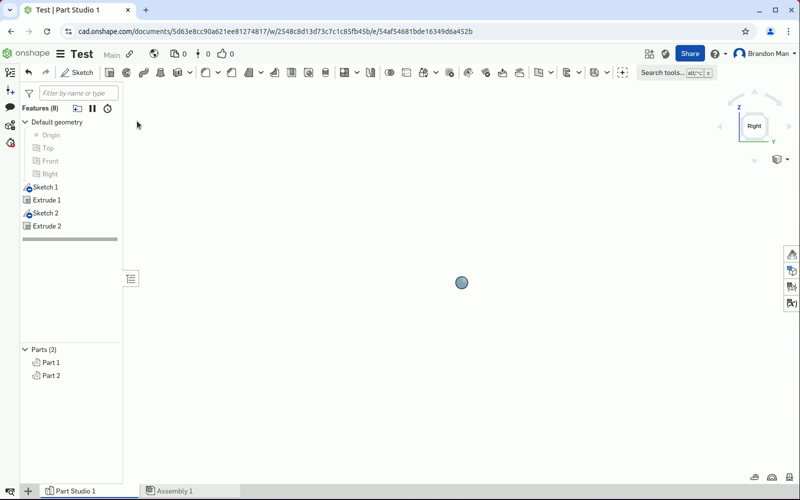
key(right, 2)
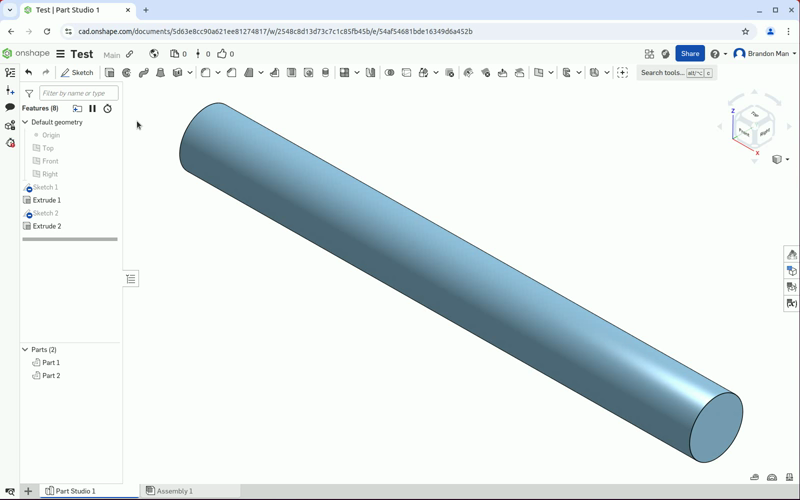
key(down, 2)
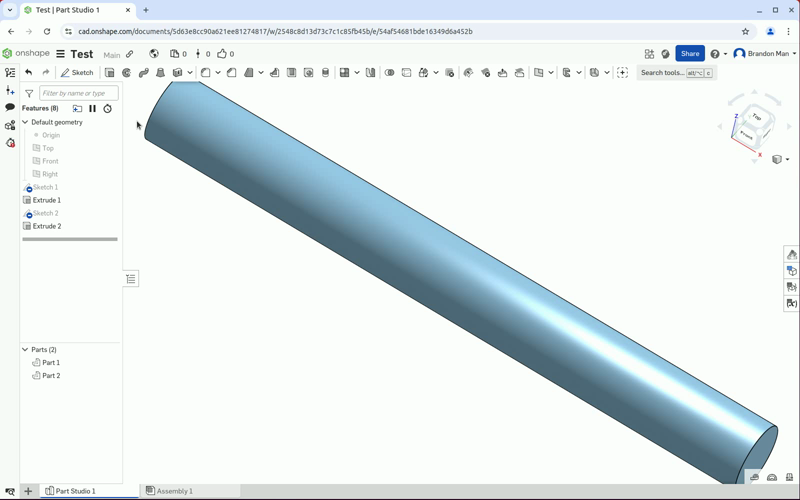
key(up, 2)
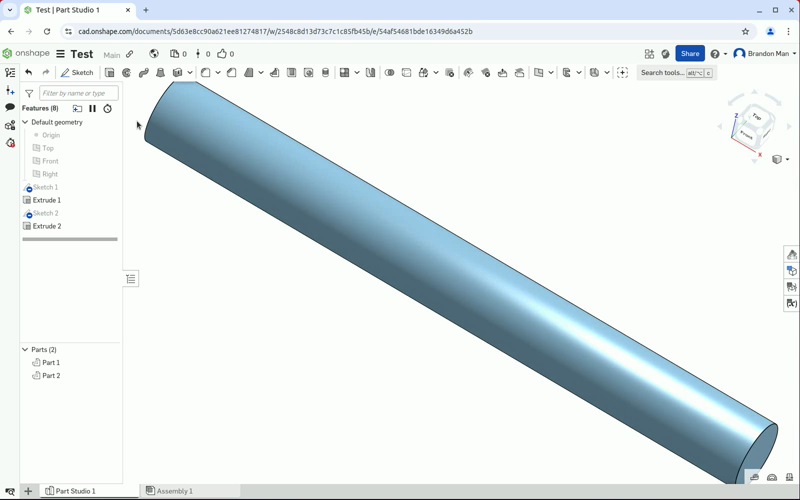
key(left, 2)
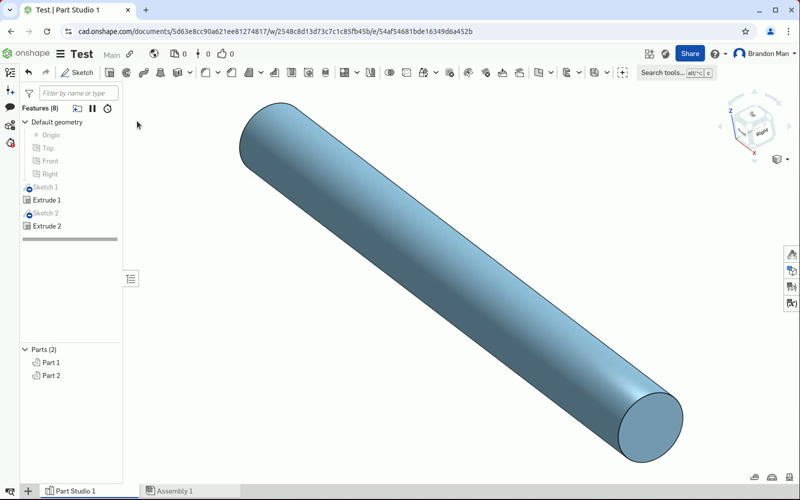
mouse_move(73, 189)
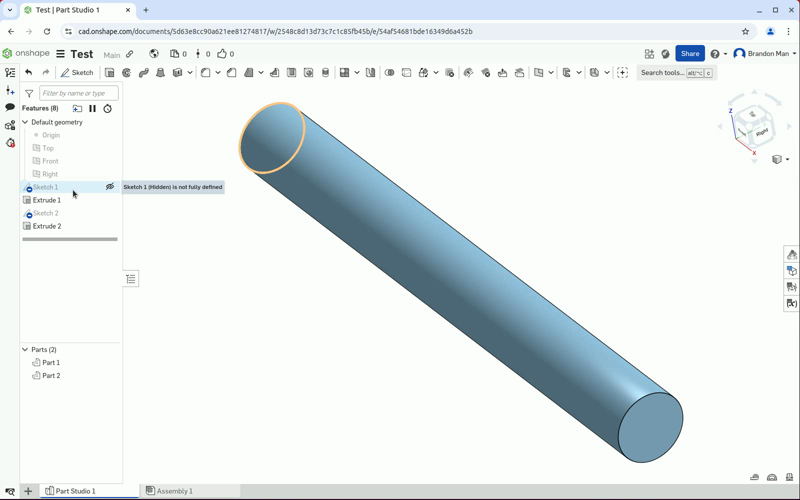
click(73, 189)